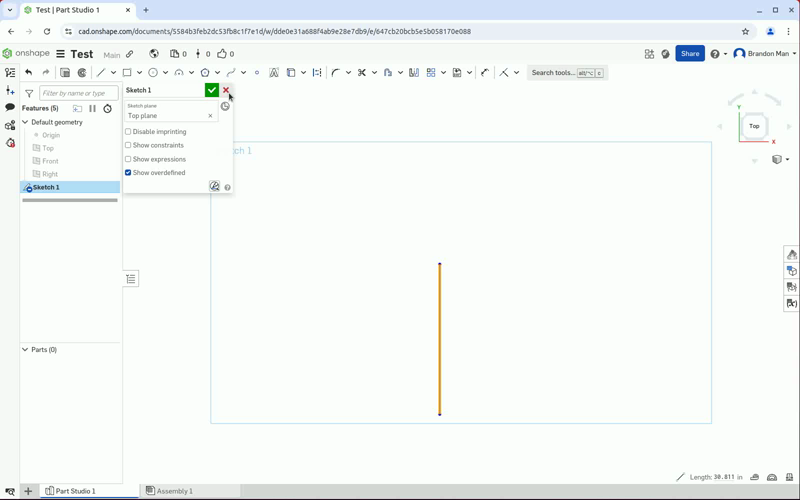
key(shift+h)
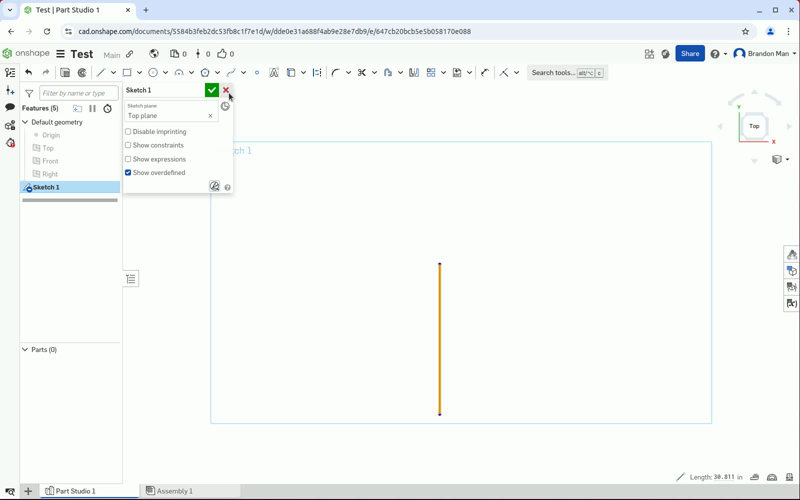
key(shift+s)
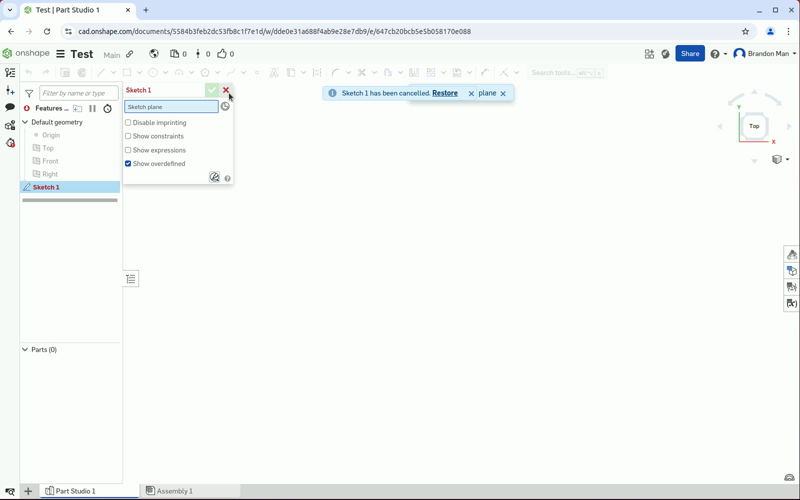
mouse_move(73, 150)
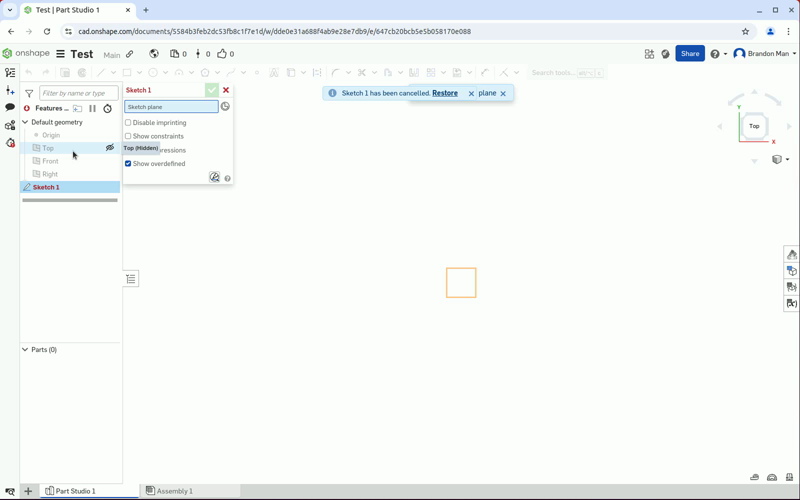
click(73, 150)
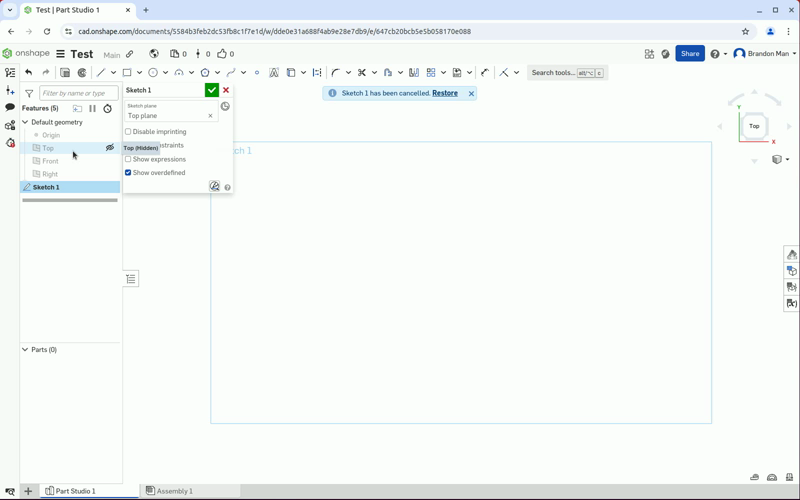
mouse_move(73, 352)
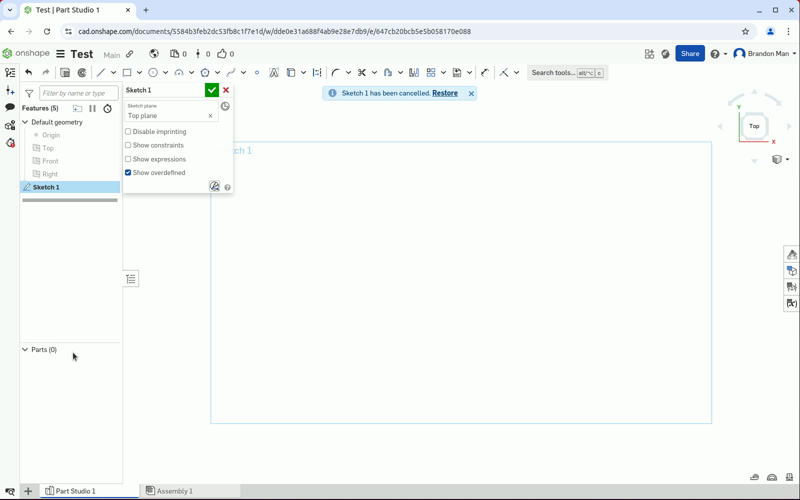
key(y)
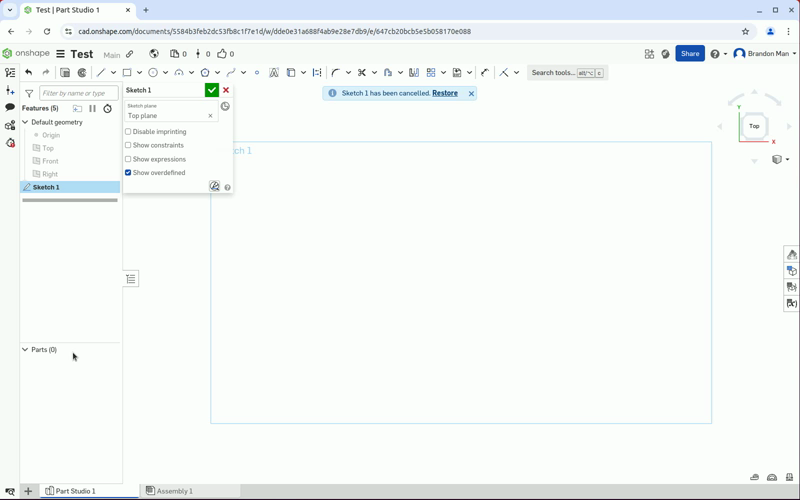
key(l)
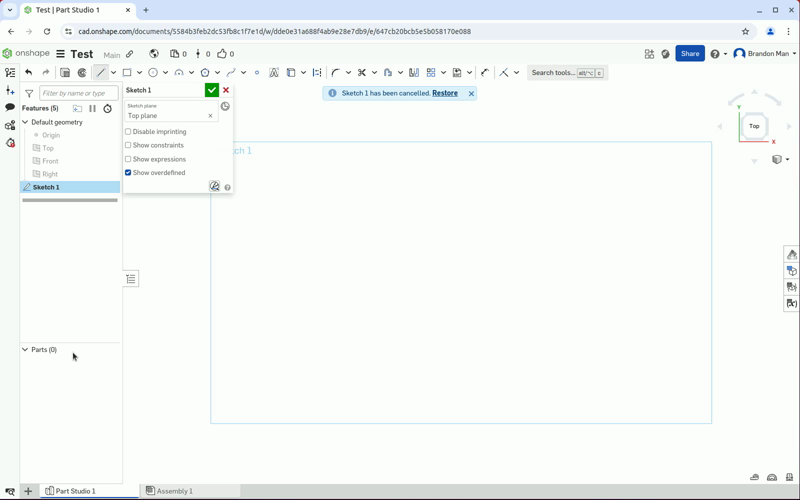
key_down(shift)
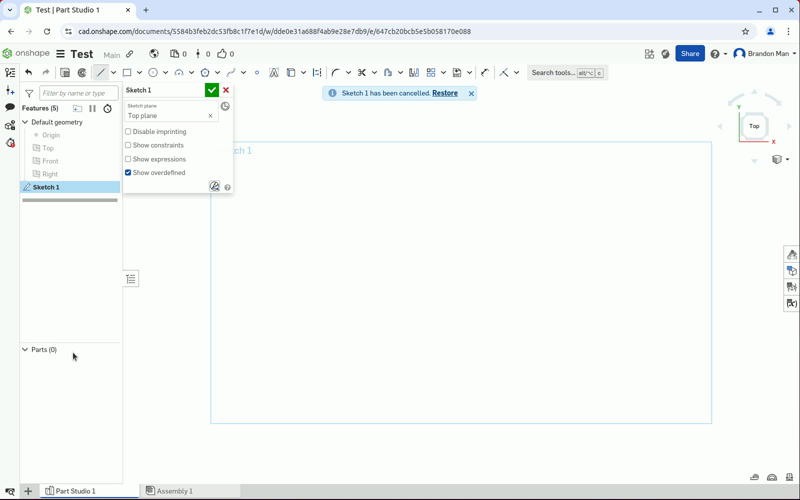
mouse_move(460, 282)
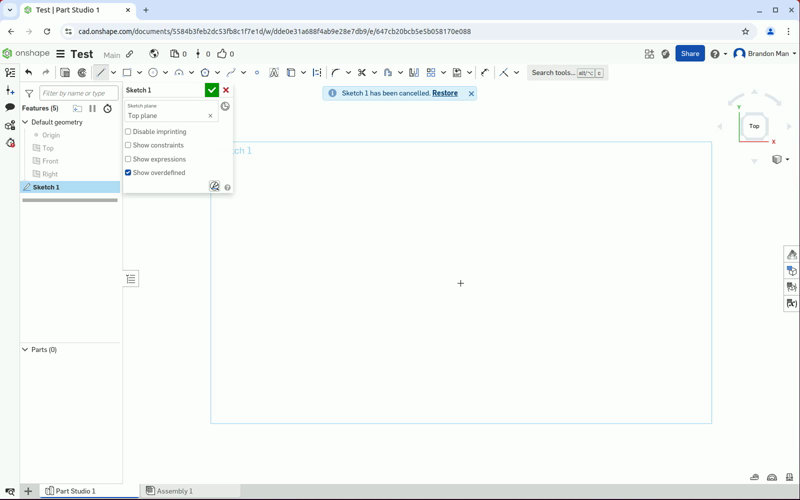
click(460, 282)
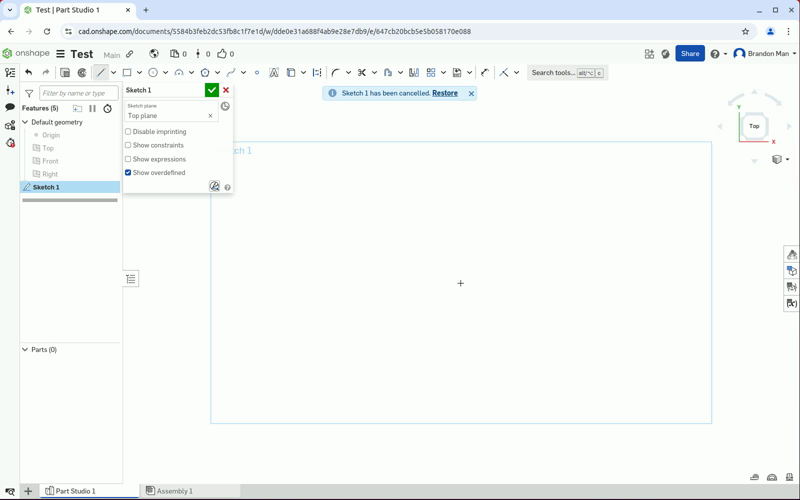
key_up(shift)
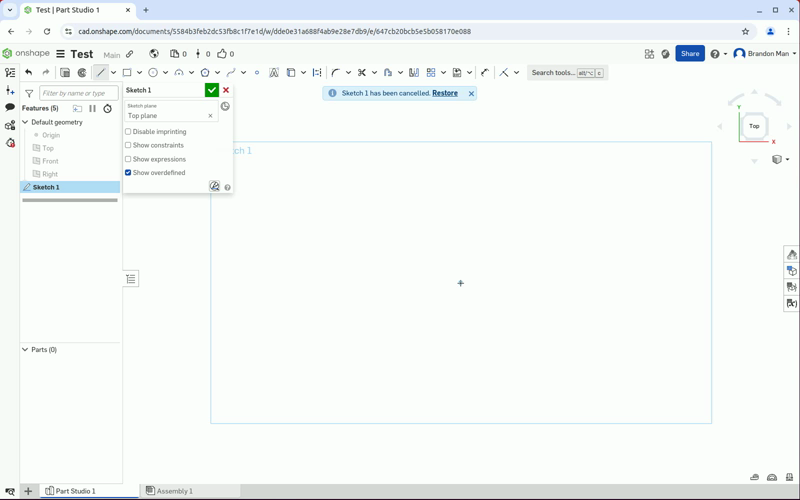
key_down(shift)
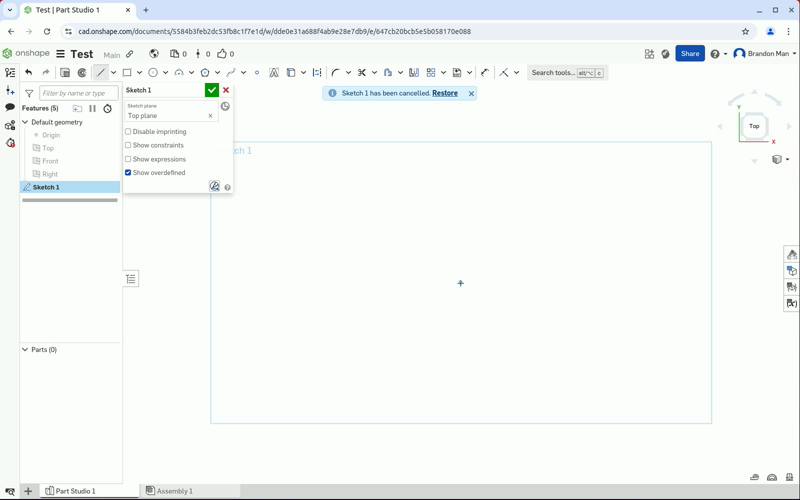
mouse_move(573, 282)
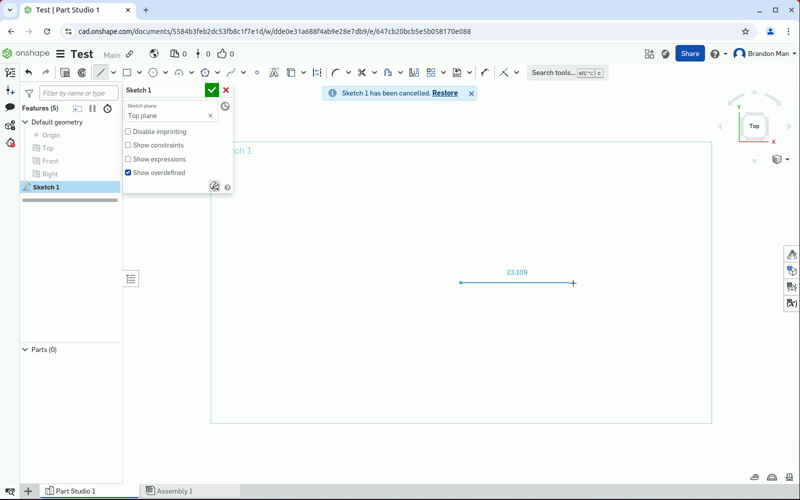
click(573, 282)
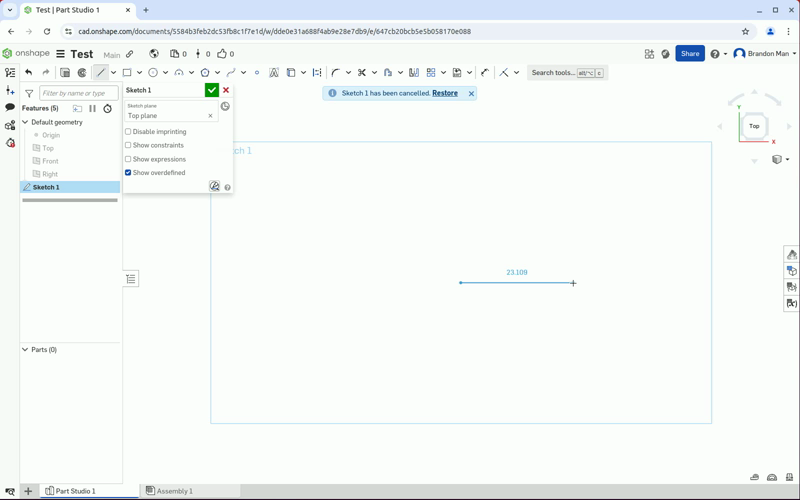
key_up(shift)
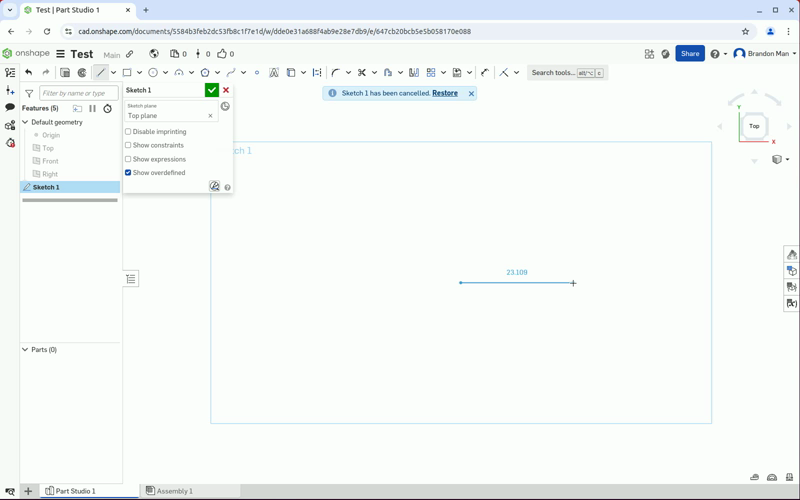
key_down(shift)
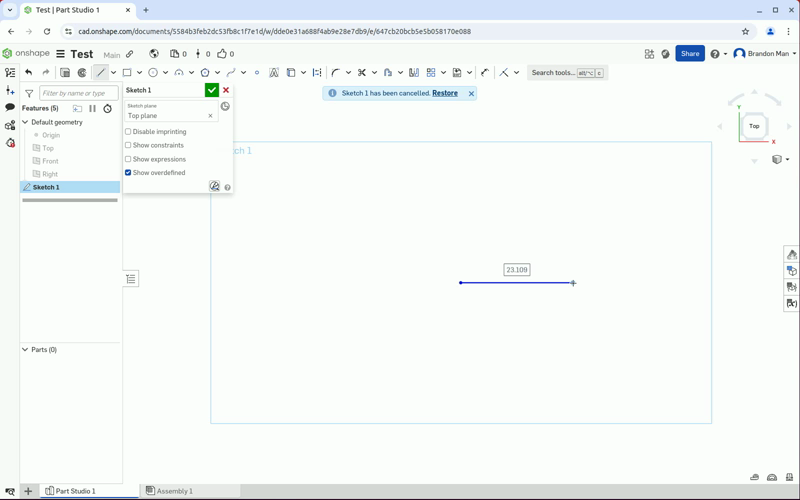
mouse_move(589, 282)
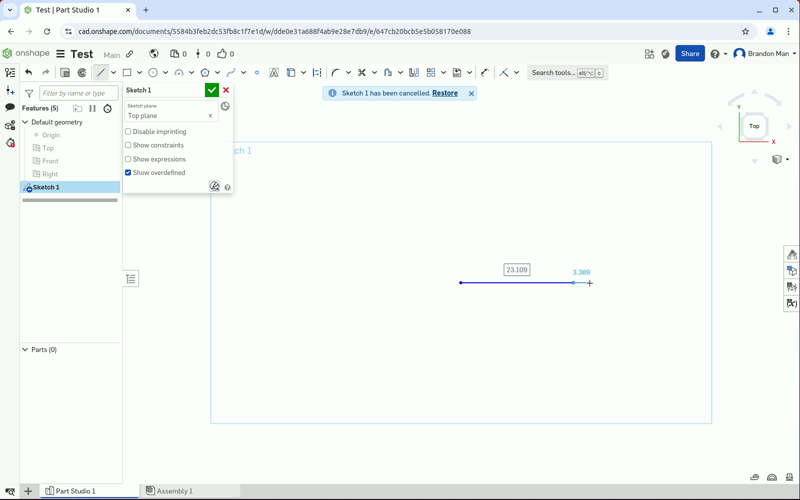
mouse_move(573, 226)
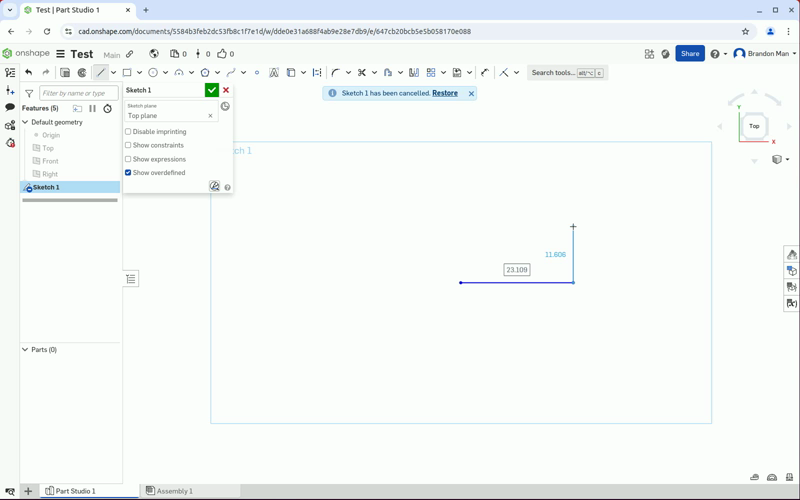
click(573, 226)
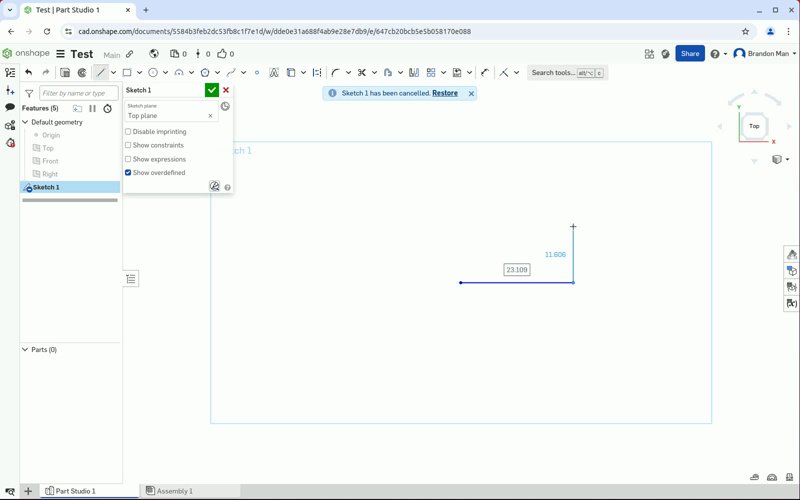
key_up(shift)
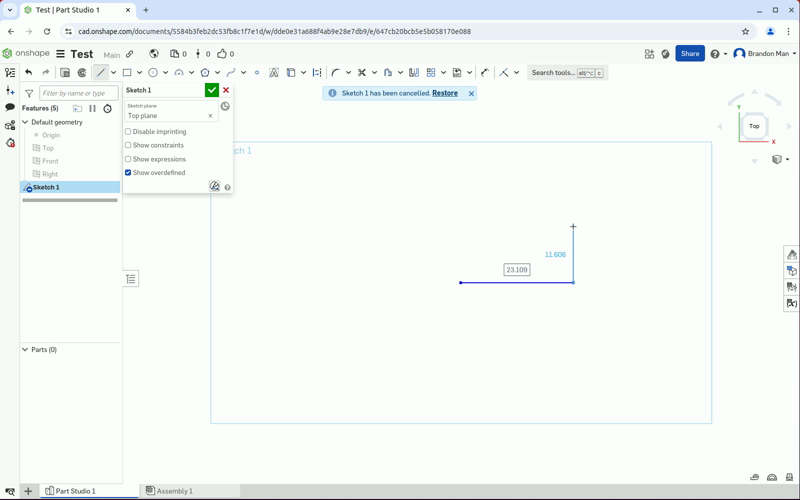
key_down(shift)
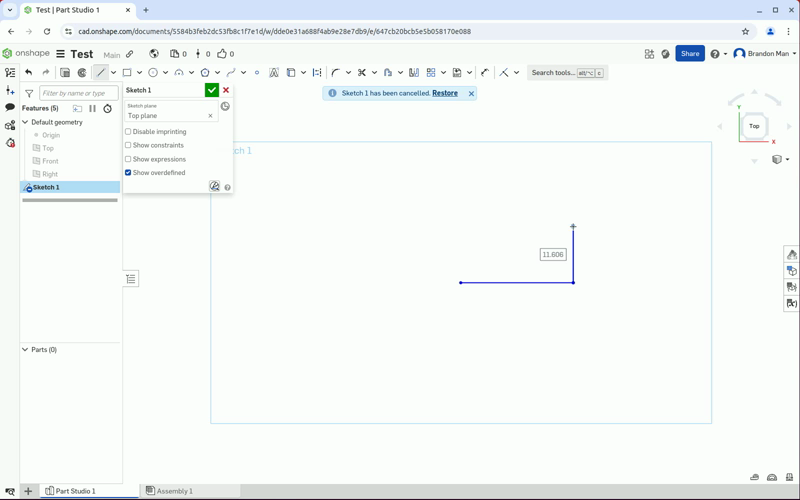
mouse_move(460, 226)
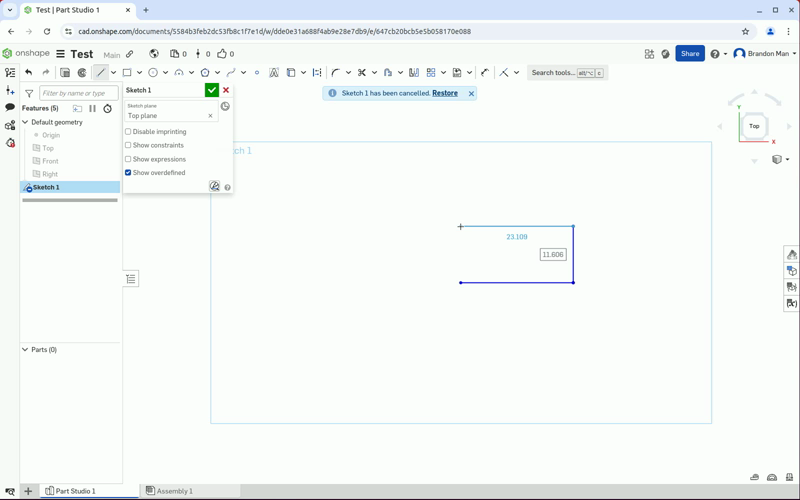
click(460, 226)
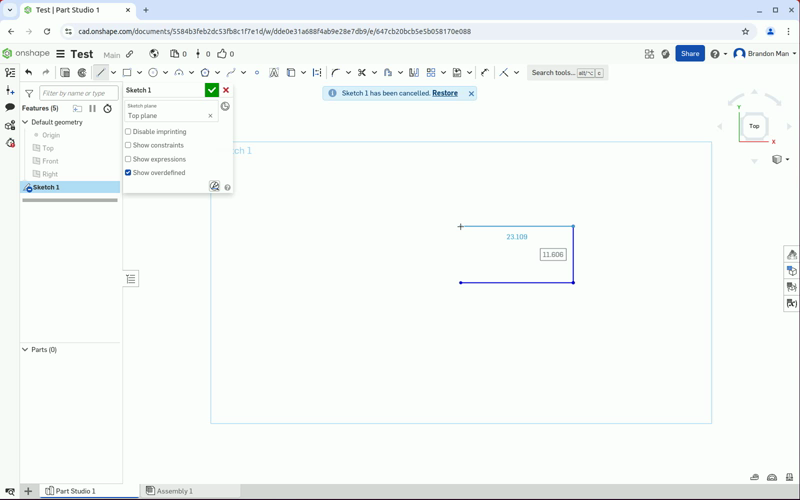
key_up(shift)
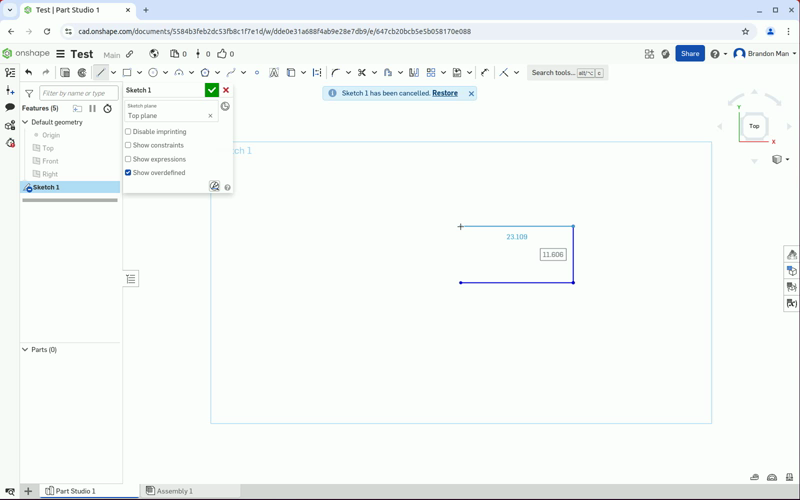
mouse_move(490, 226)
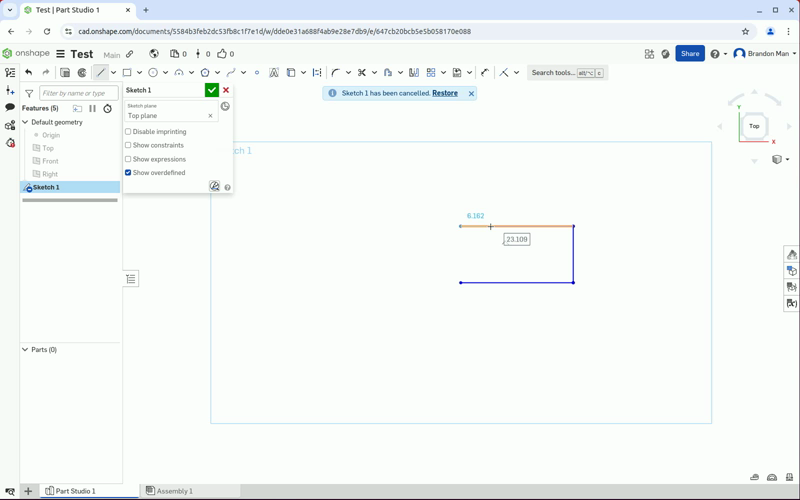
key_down(shift)
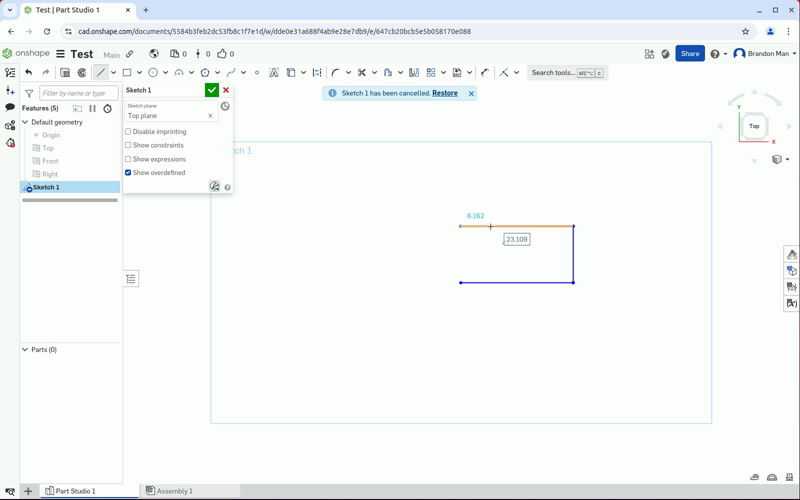
mouse_move(460, 282)
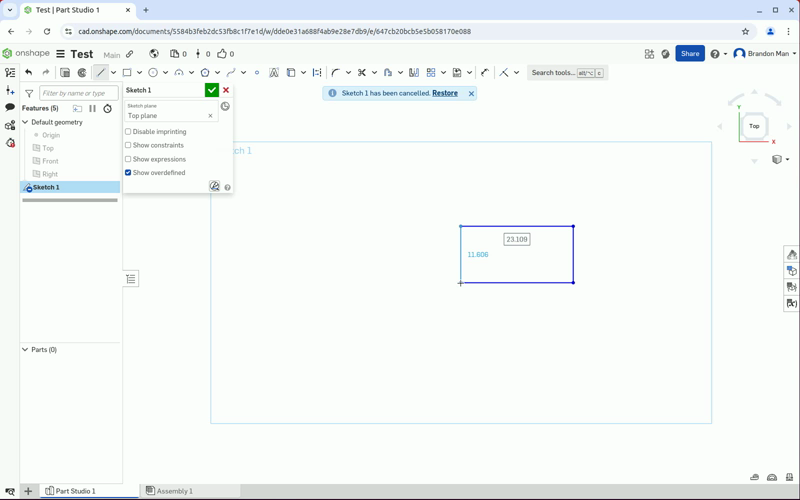
key_up(shift)
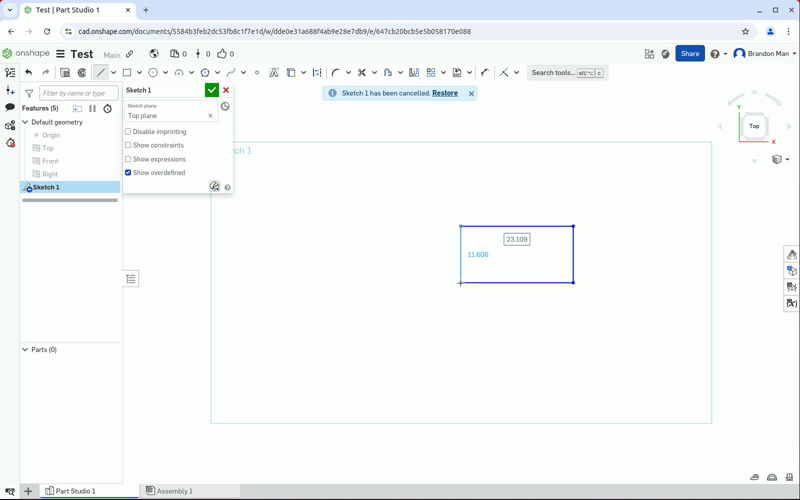
click(460, 282)
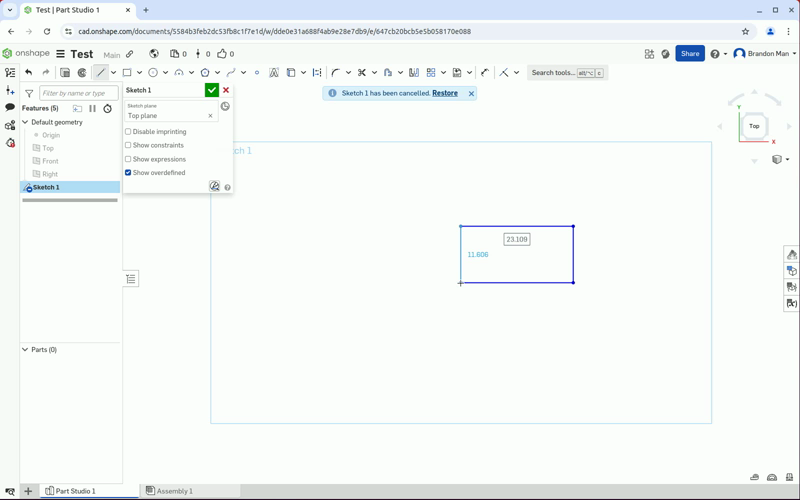
key(esc)
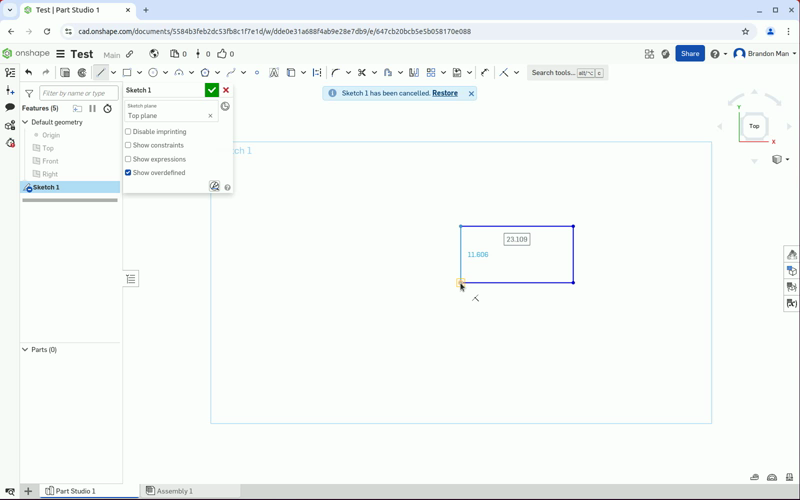
mouse_move(480, 267)
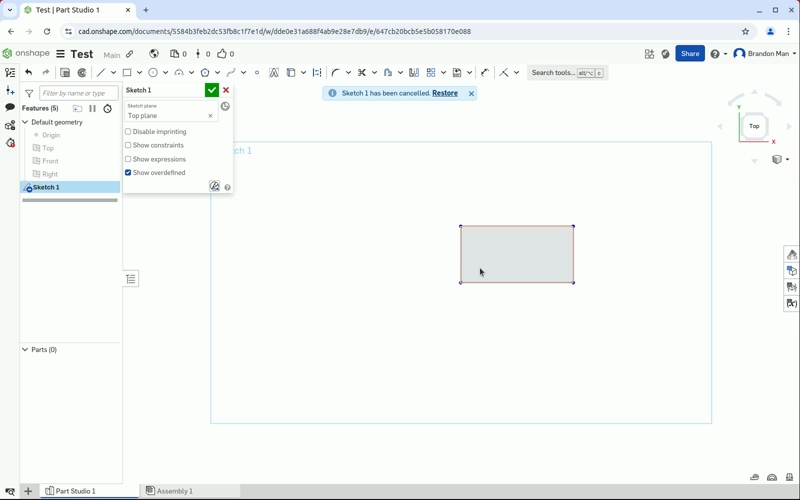
click(480, 267)
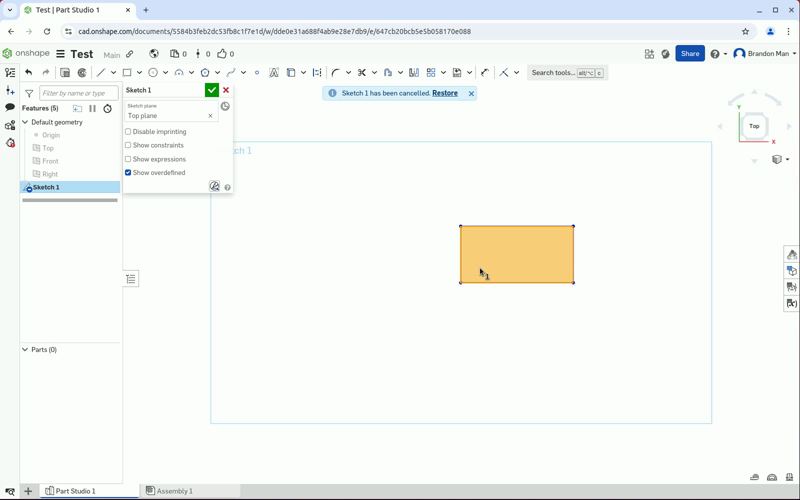
mouse_move(73, 352)
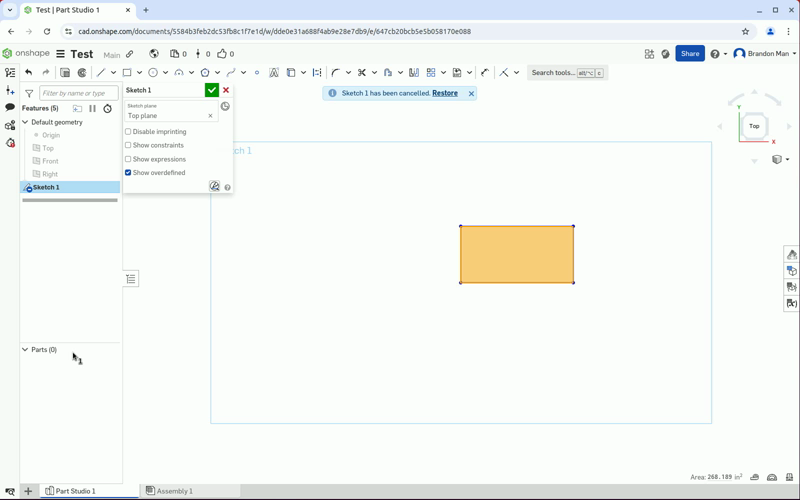
key(shift+y)
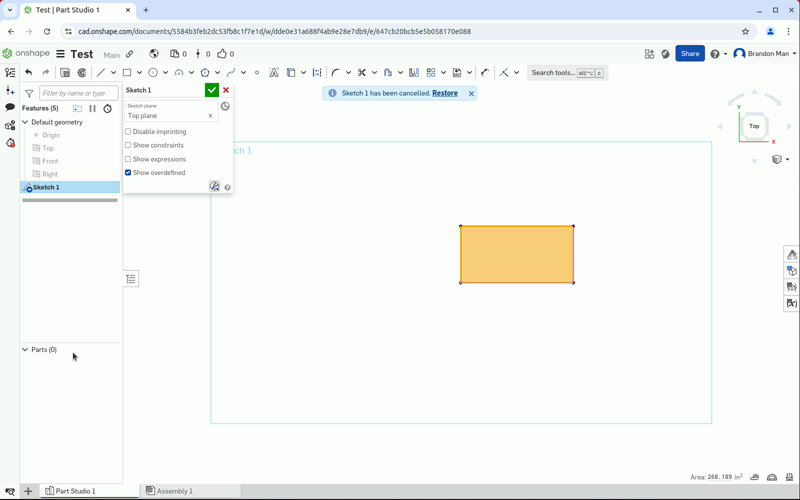
key(shift+e)
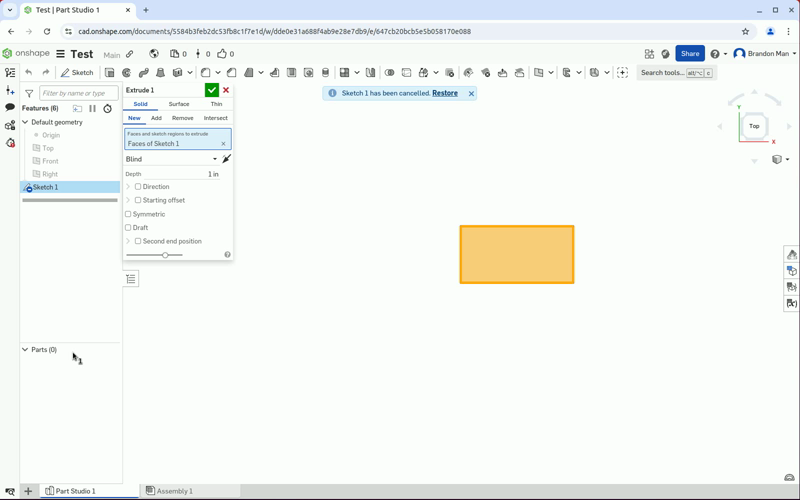
mouse_move(143, 106)
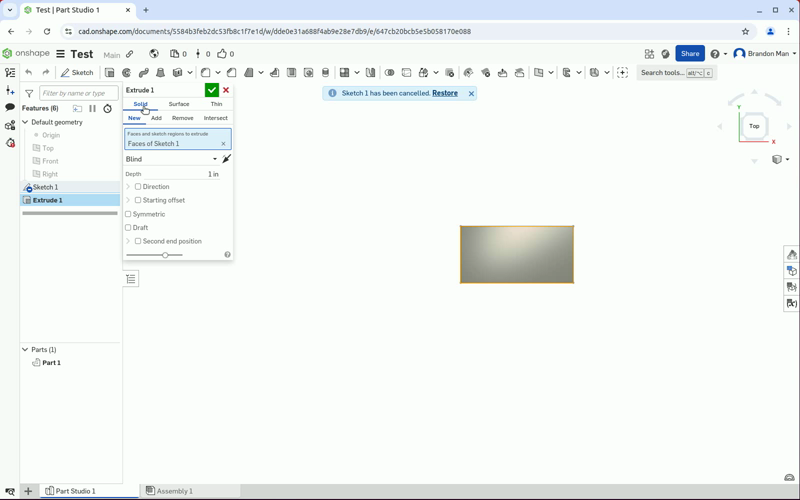
click(143, 106)
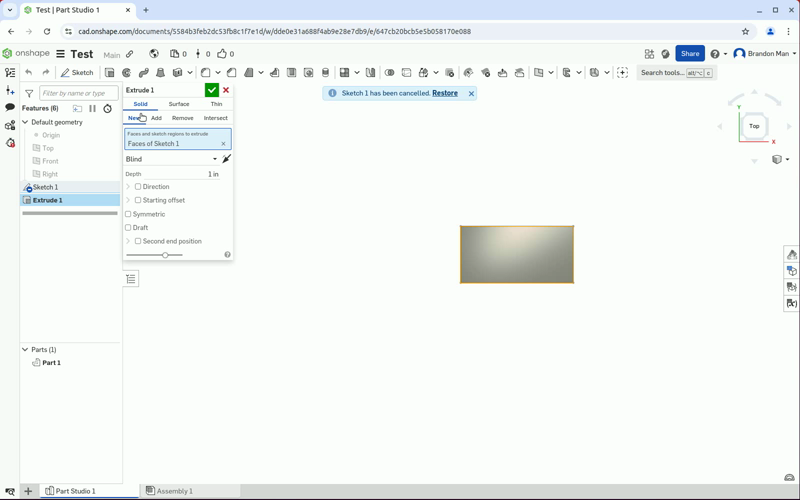
mouse_move(137, 120)
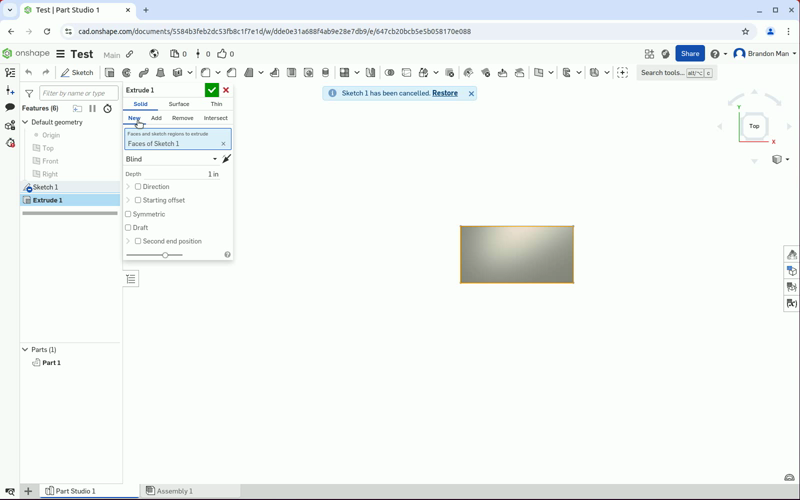
click(137, 120)
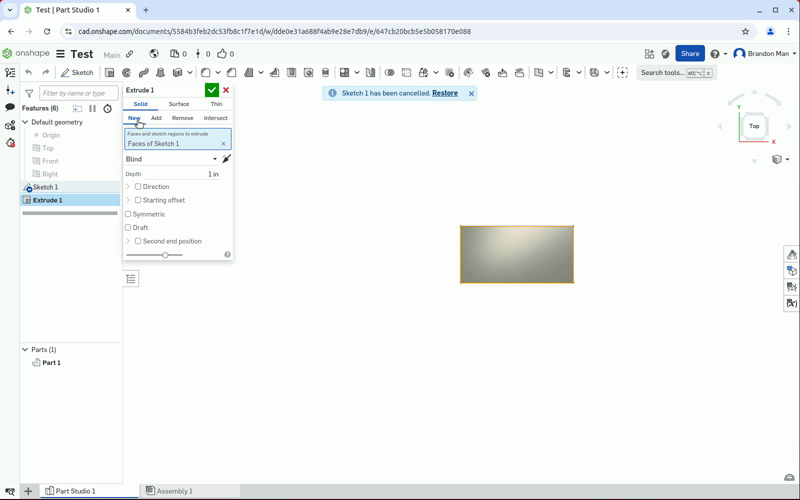
key(tab, 4)
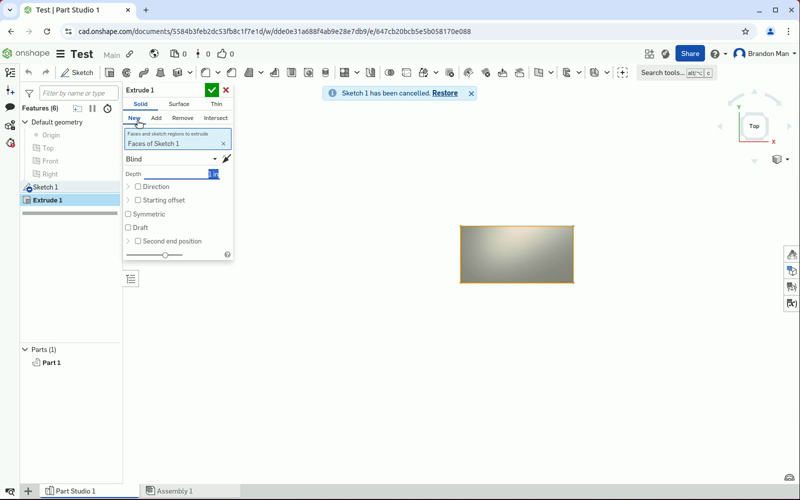
text(1.204)
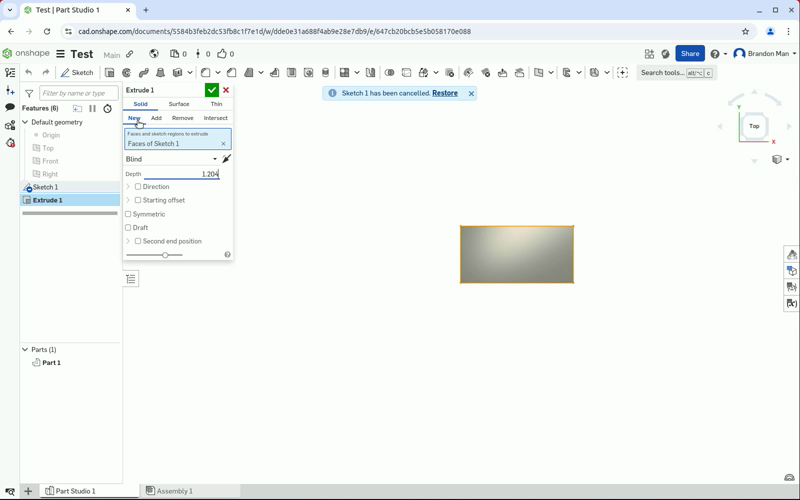
key(enter)
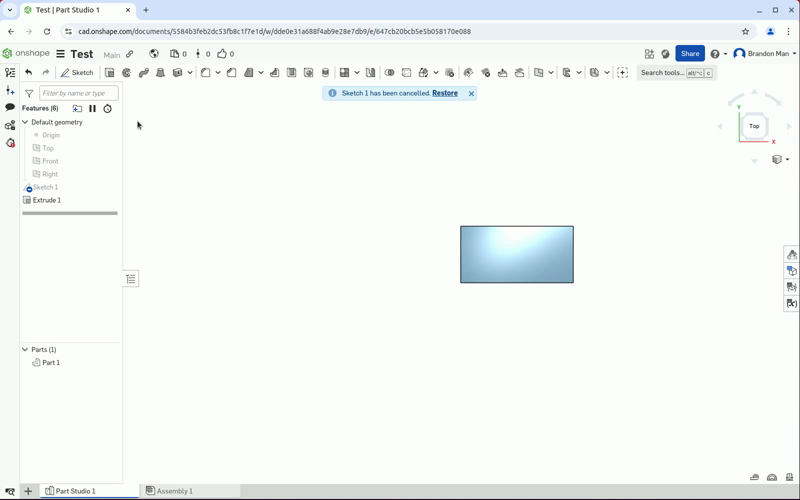
key(shift+h)
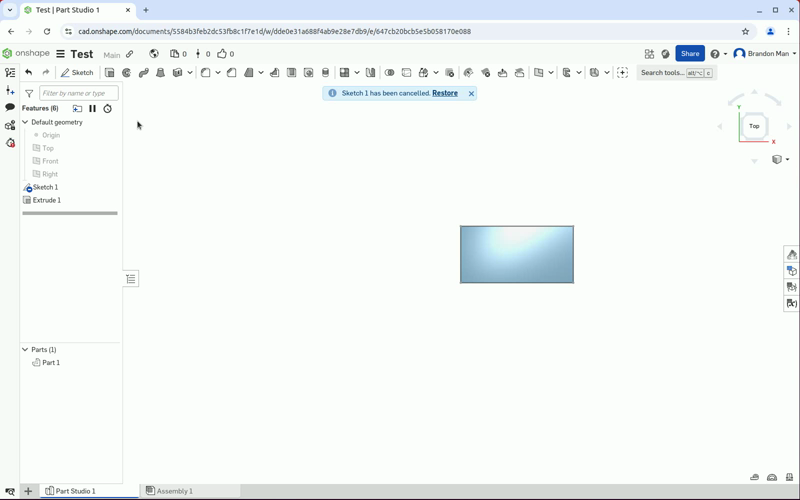
key(shift+h)
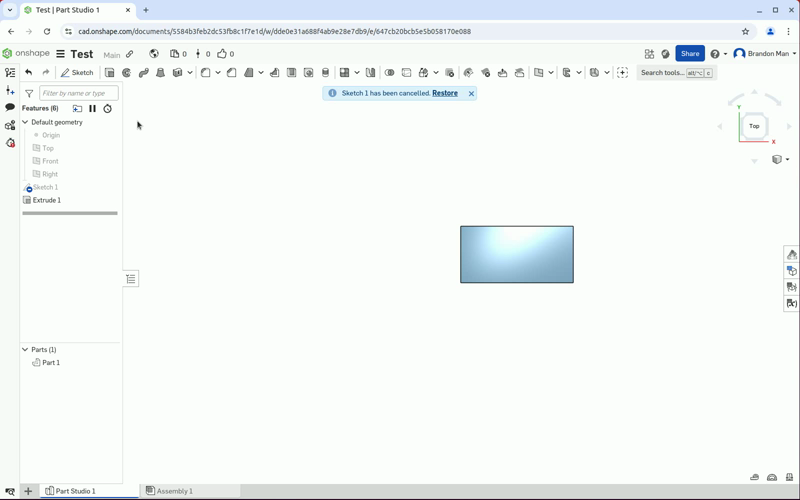
mouse_move(73, 189)
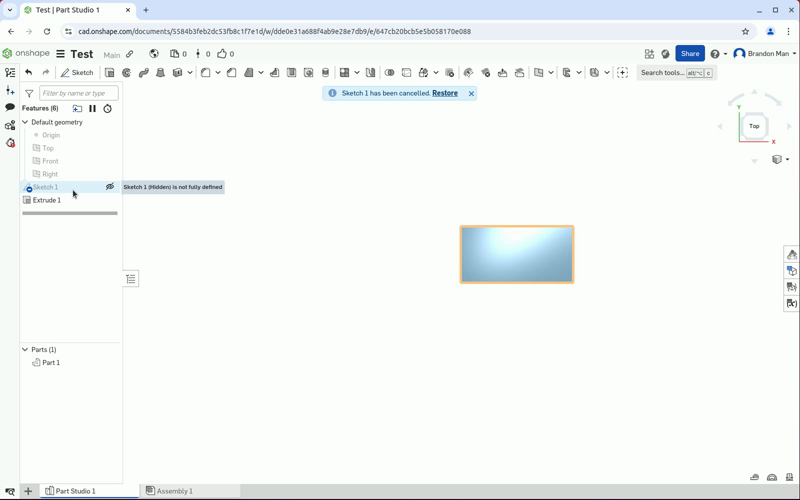
click(73, 189)
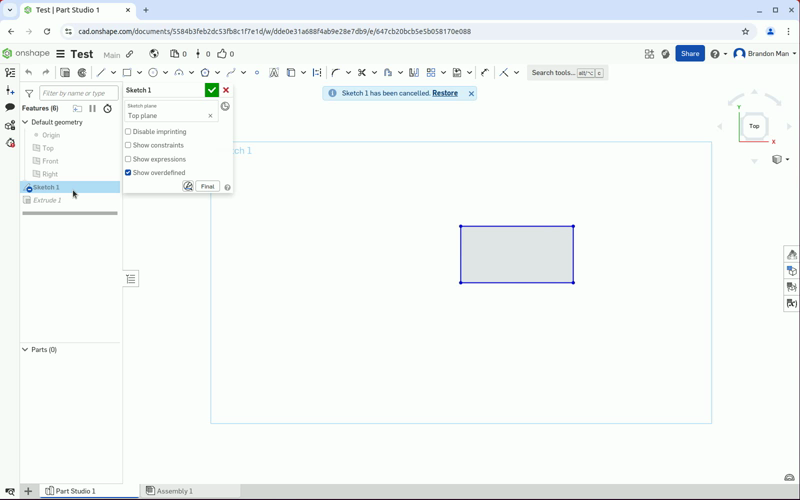
mouse_move(229, 92)
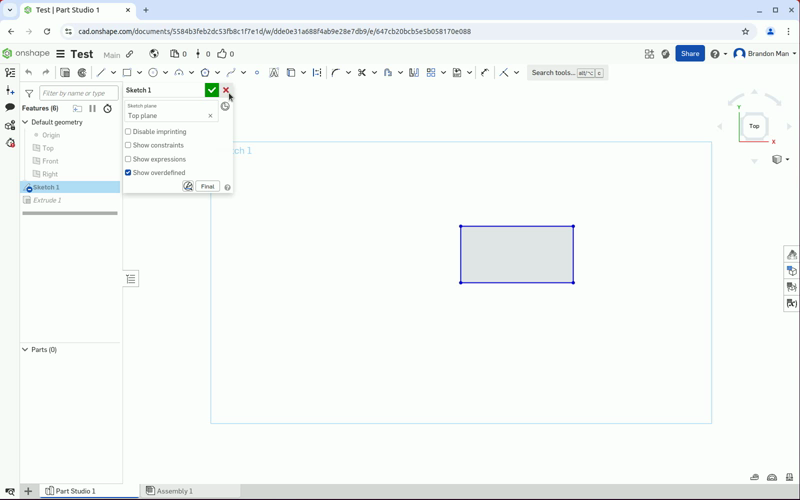
click(229, 92)
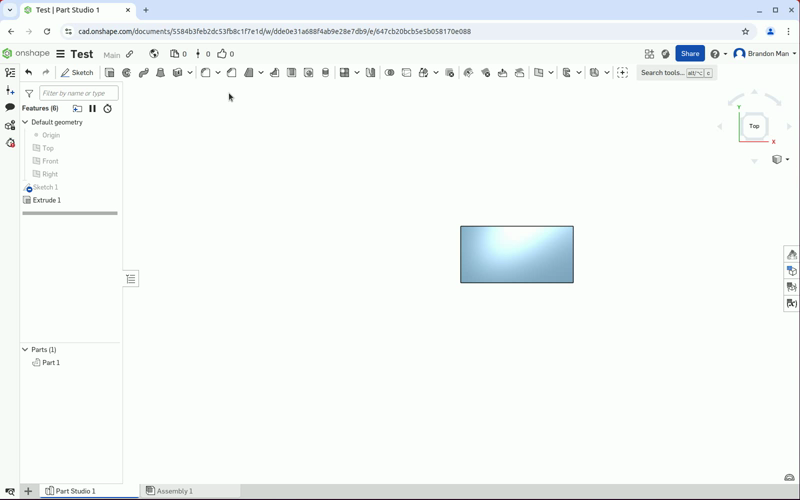
mouse_move(541, 75)
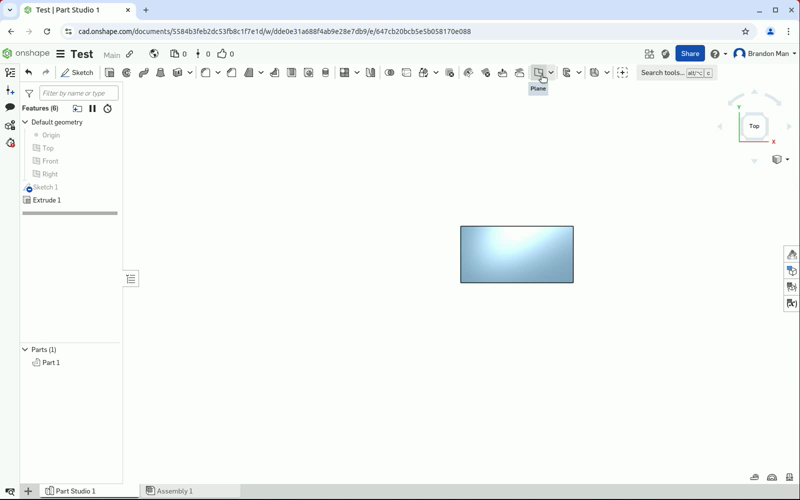
click(541, 75)
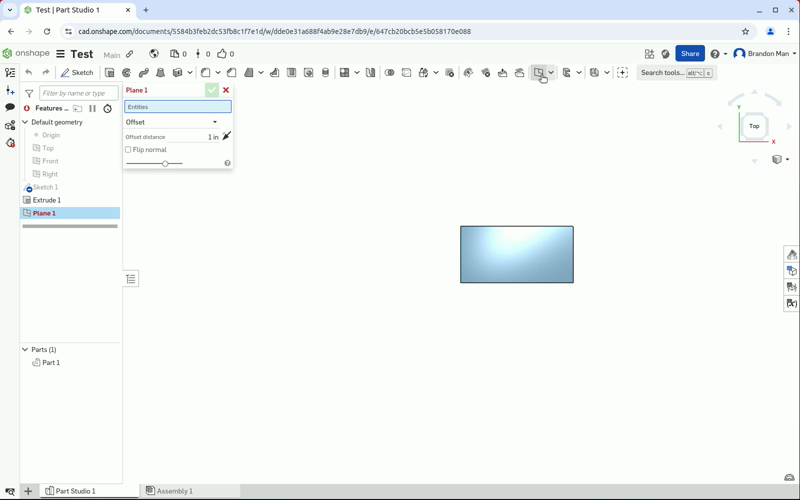
mouse_move(73, 150)
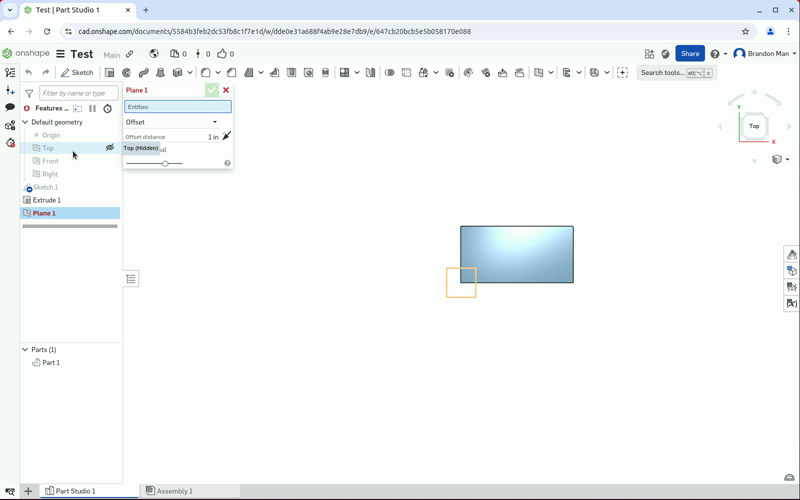
click(73, 150)
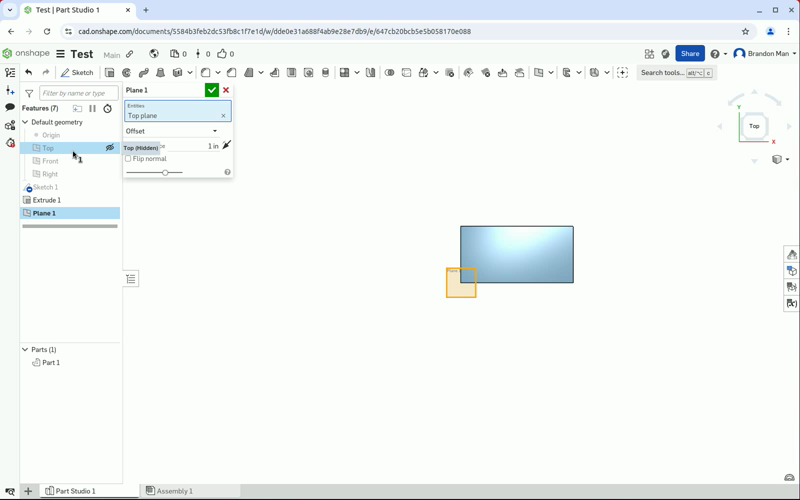
key(tab, 2)
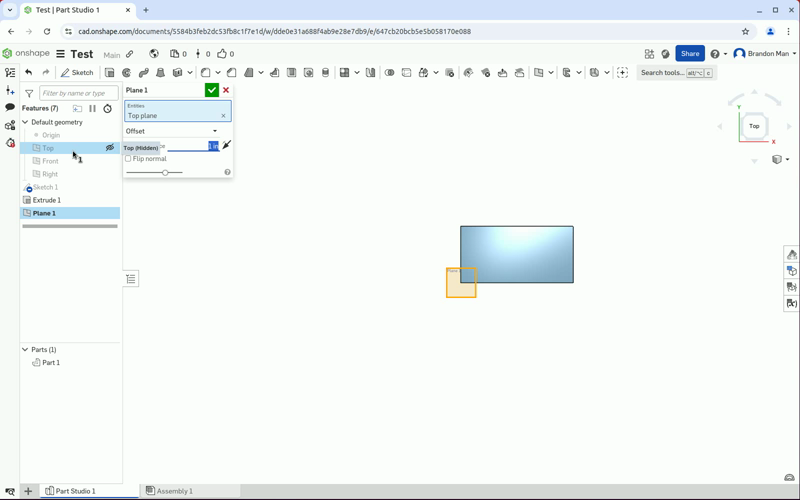
text(1.202)
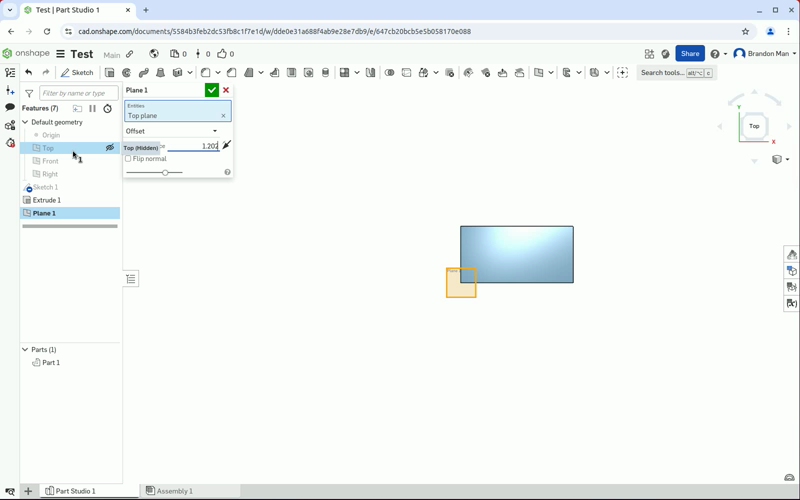
key(enter, 2)
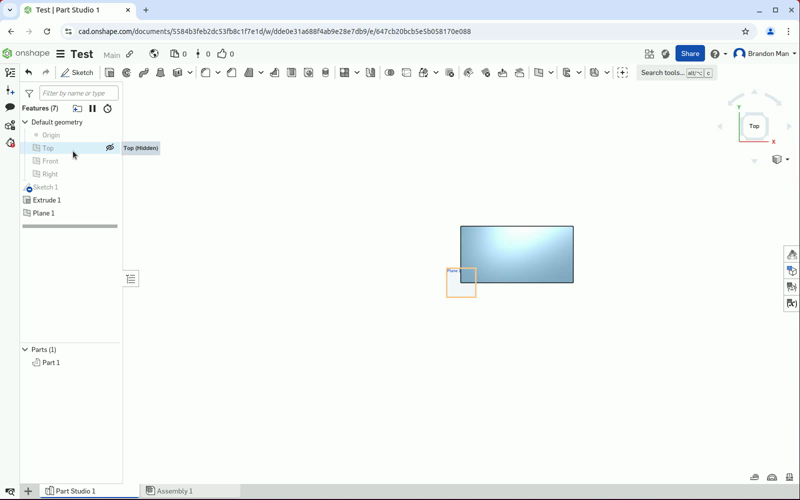
key(shift+s)
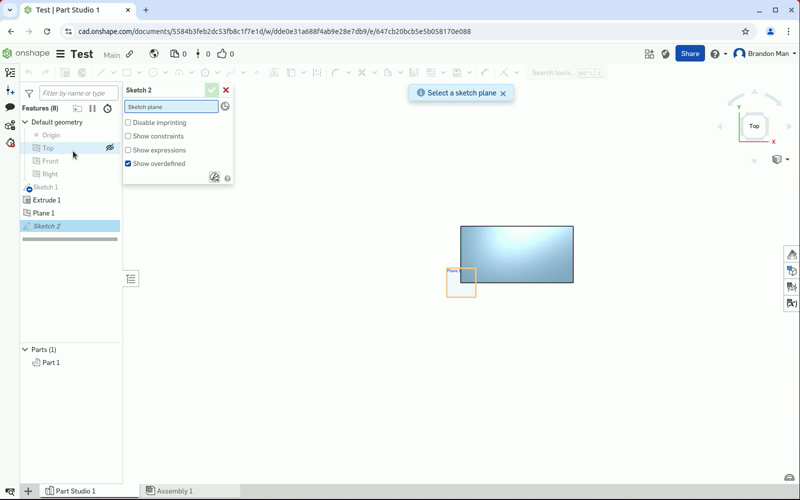
mouse_move(73, 215)
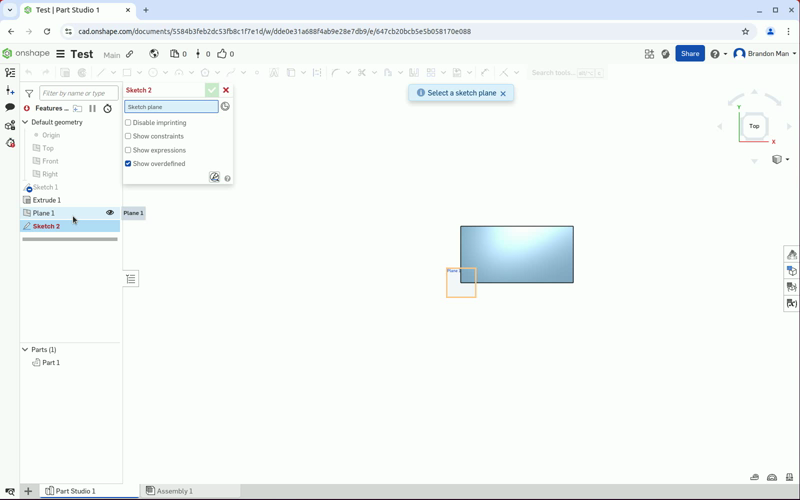
click(73, 215)
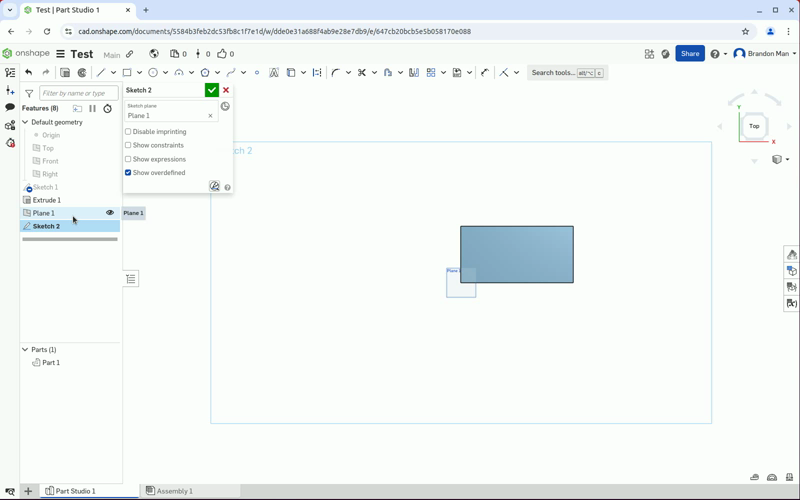
mouse_move(73, 352)
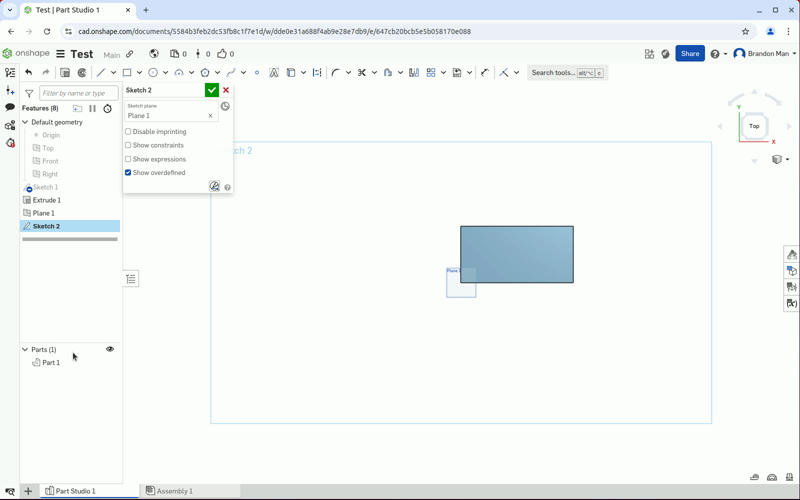
key(y)
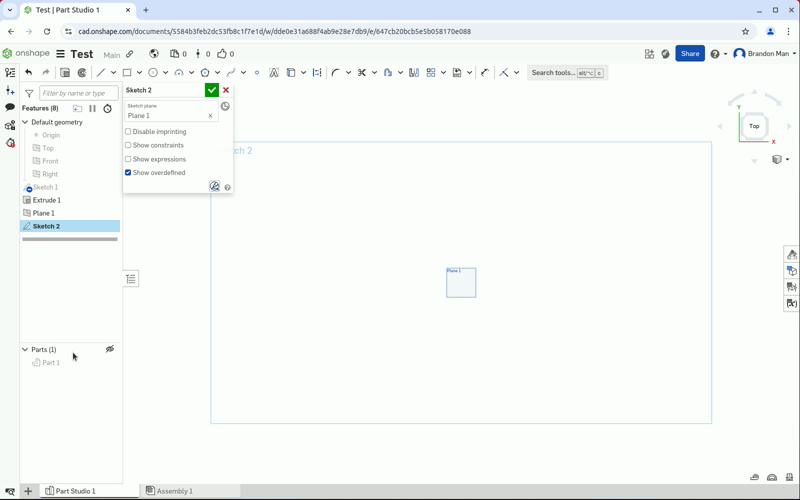
key(c)
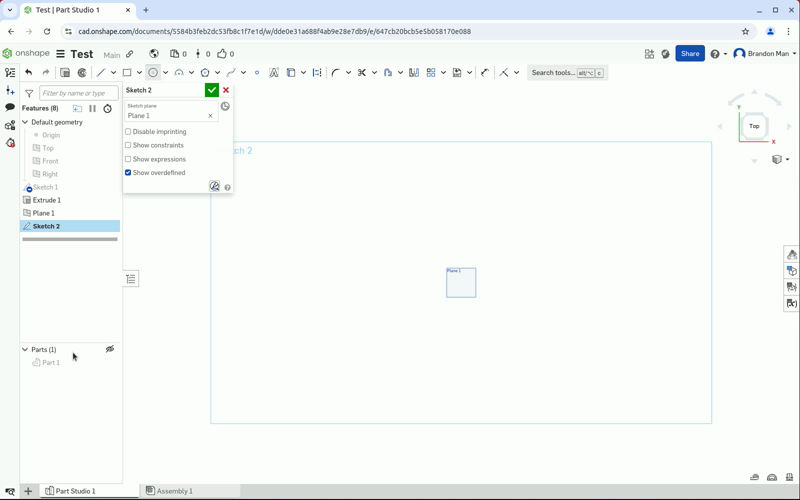
key_down(shift)
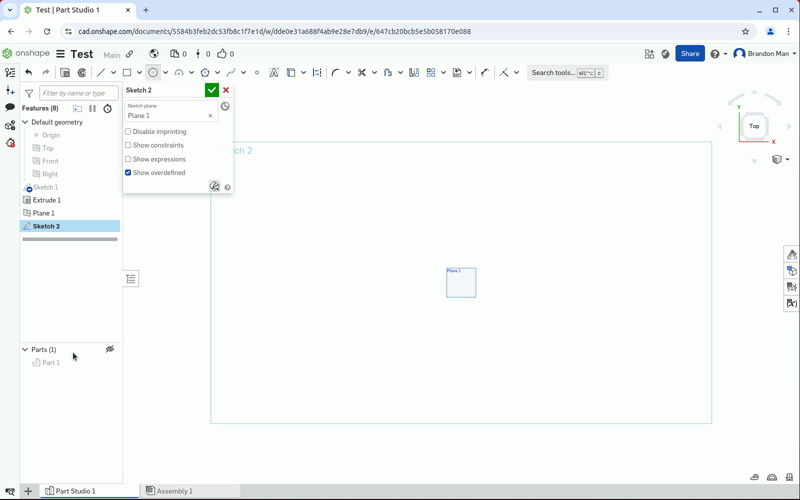
mouse_move(494, 254)
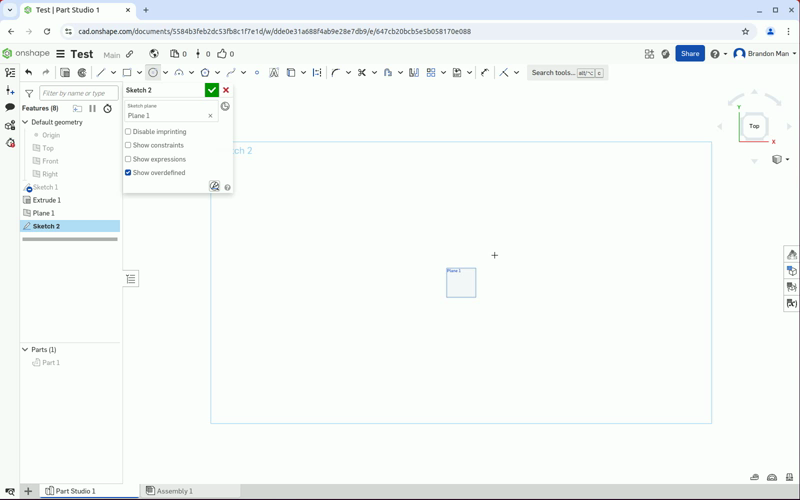
click(494, 254)
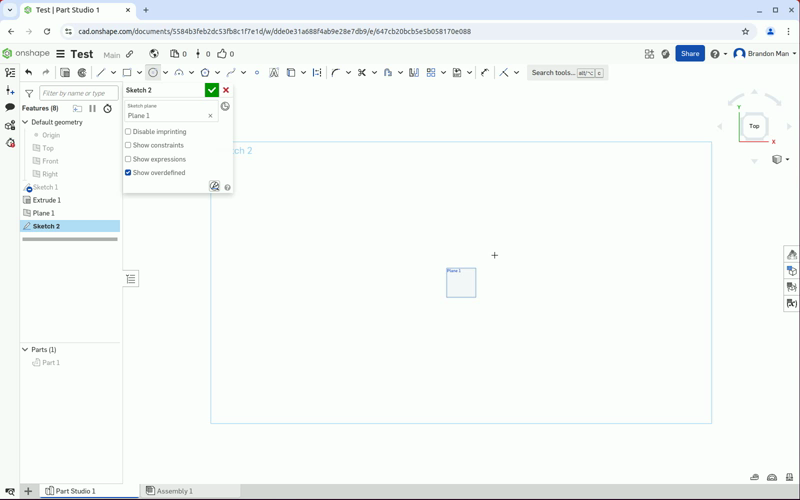
key_up(shift)
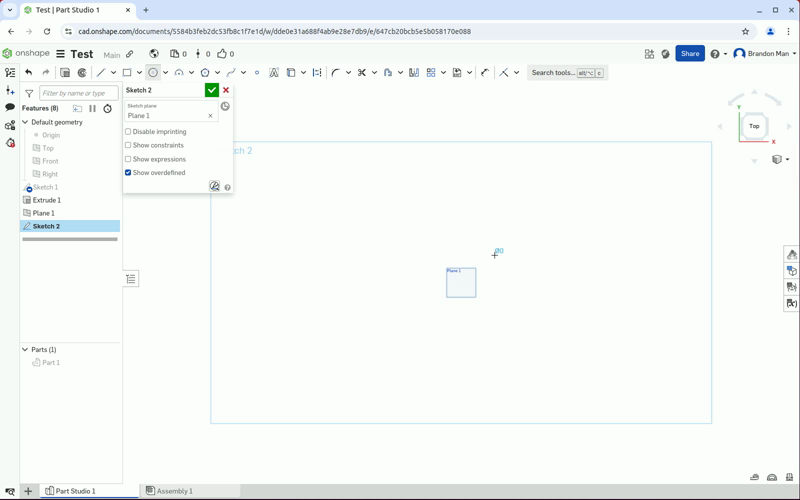
mouse_move(499, 254)
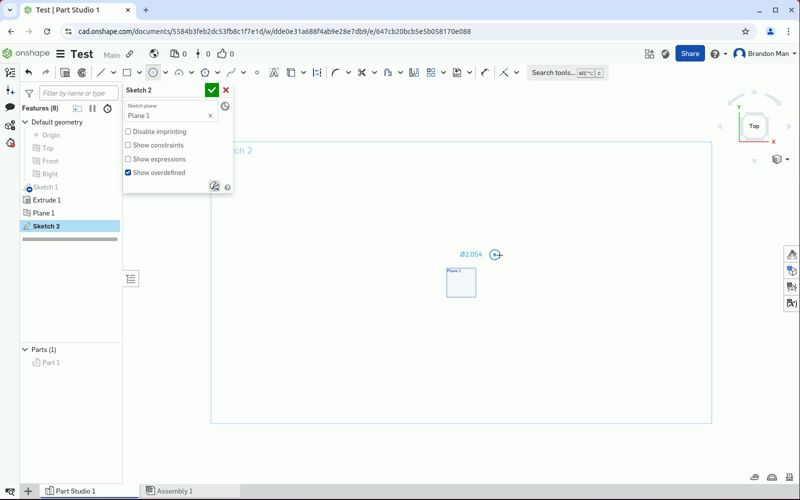
click(499, 254)
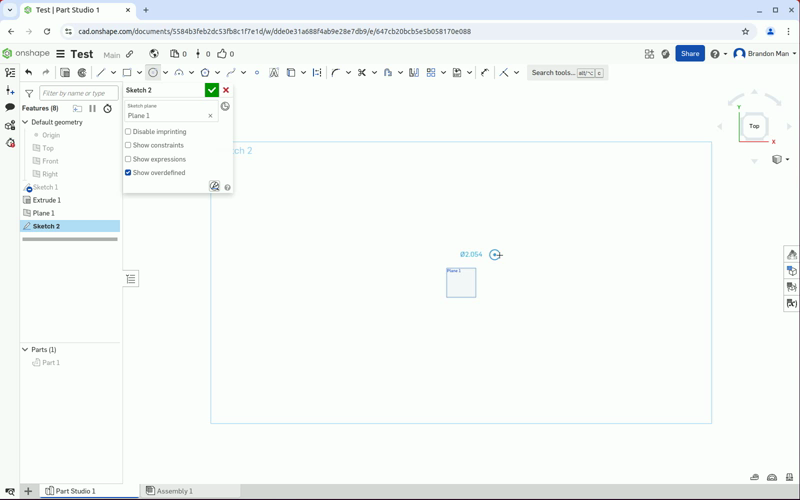
key(esc)
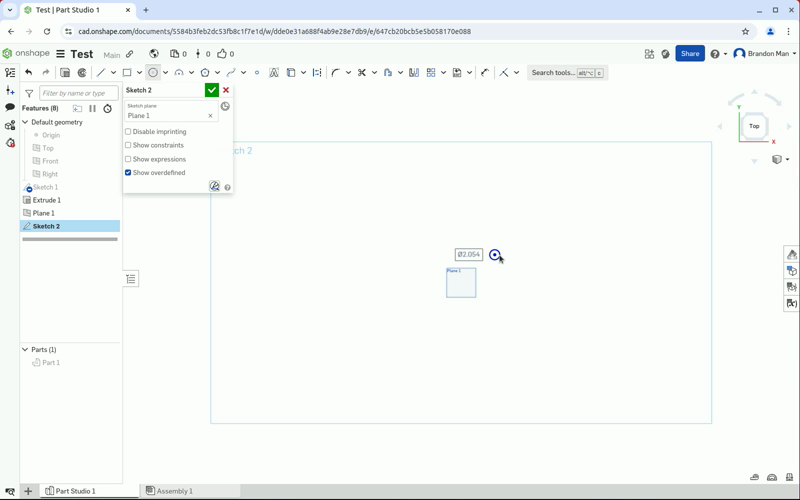
mouse_move(498, 256)
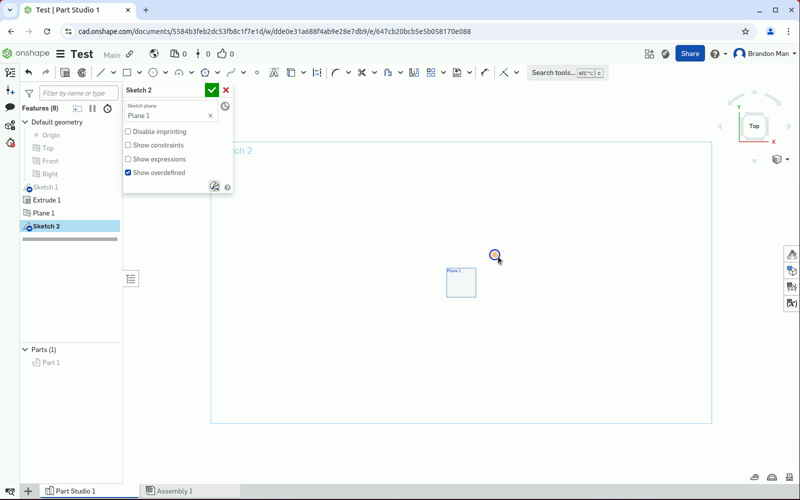
scroll(6)
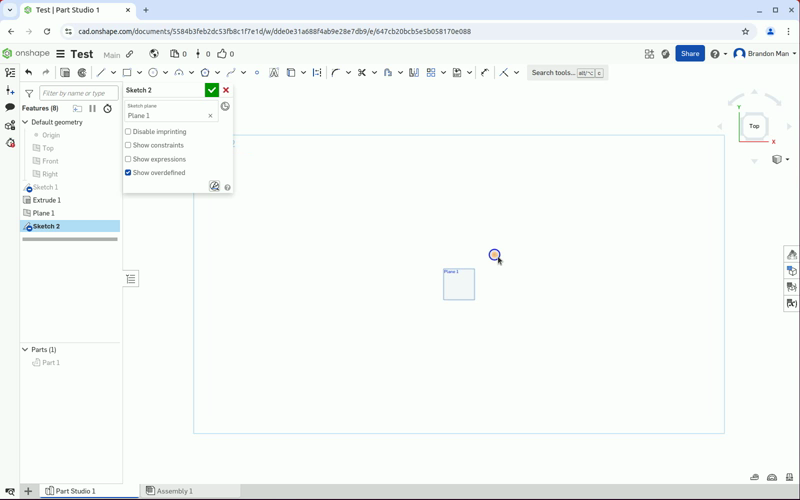
scroll(6)
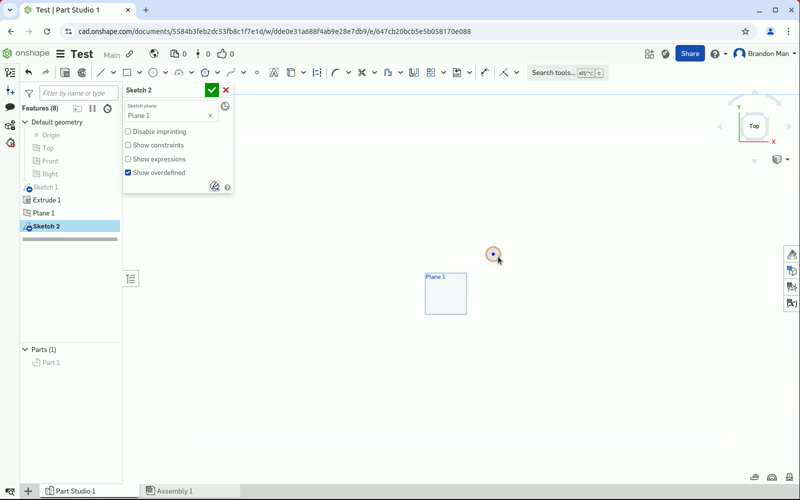
scroll(6)
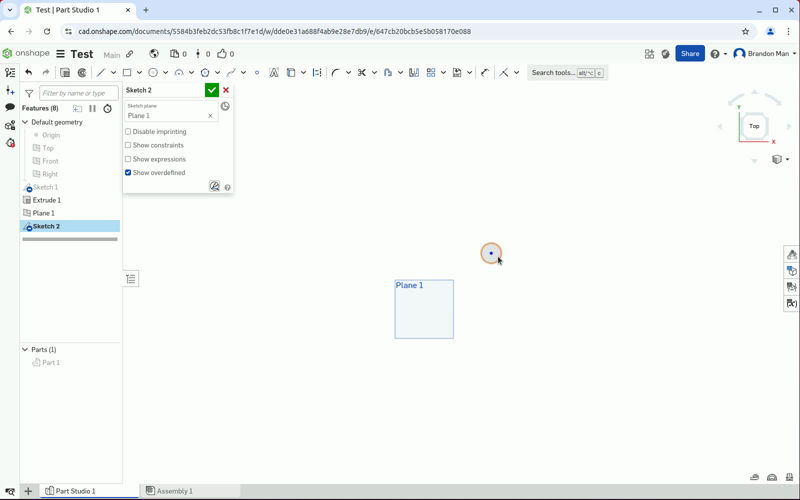
scroll(6)
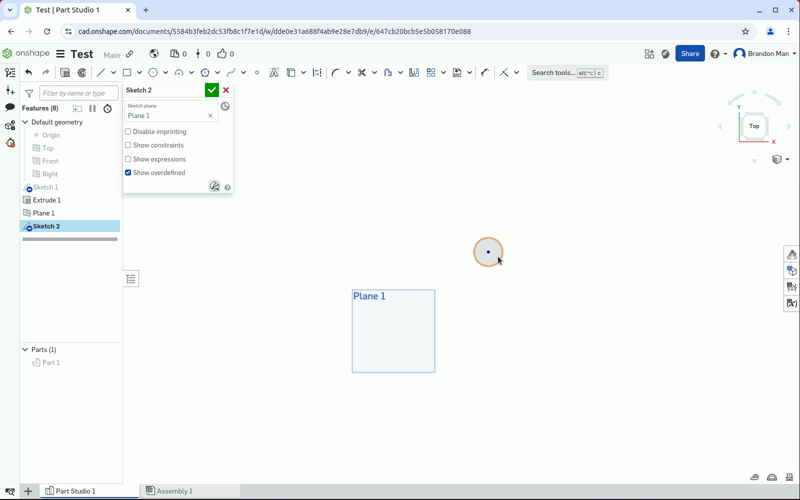
scroll(6)
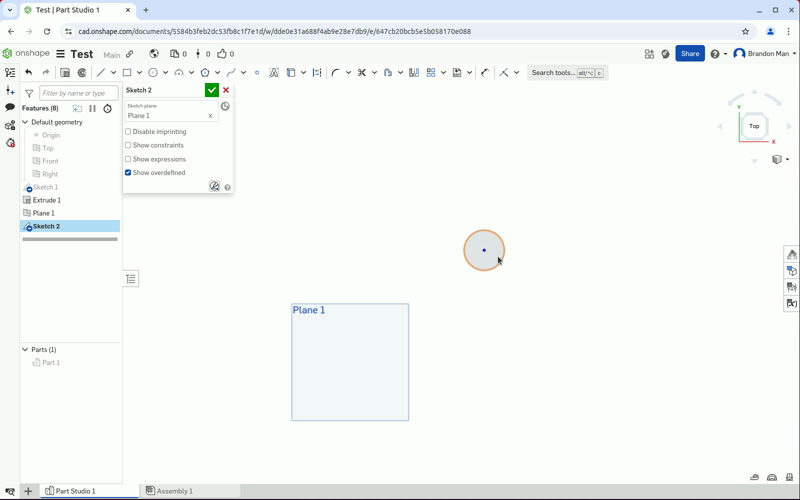
scroll(6)
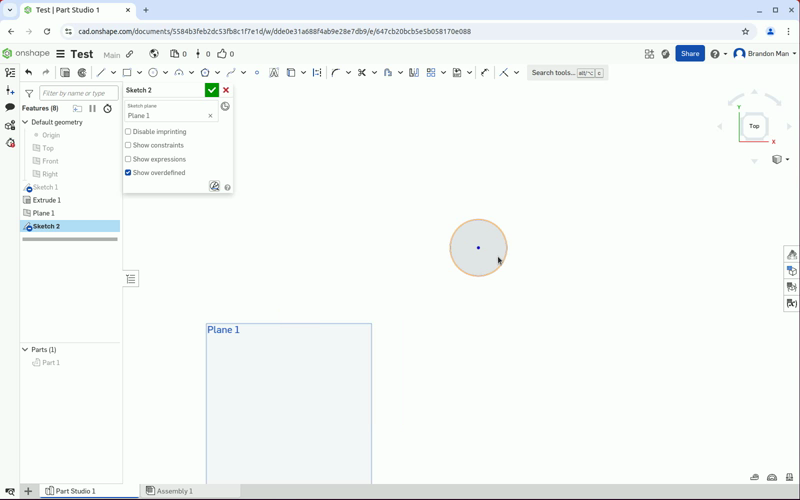
scroll(6)
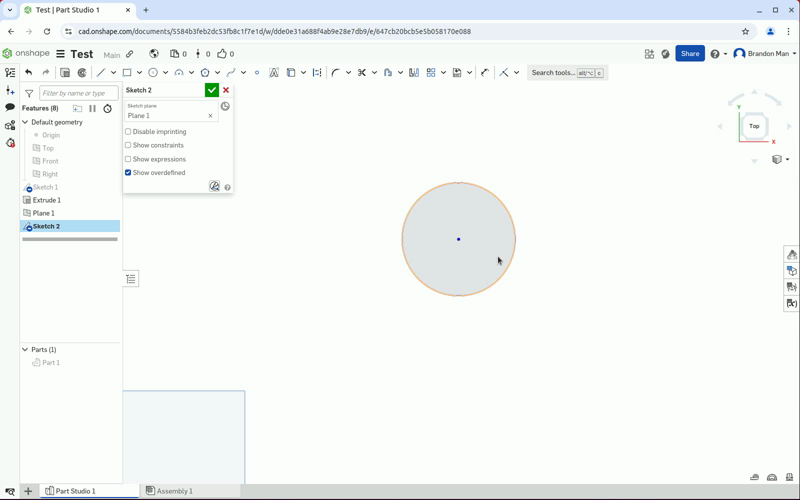
click(498, 256)
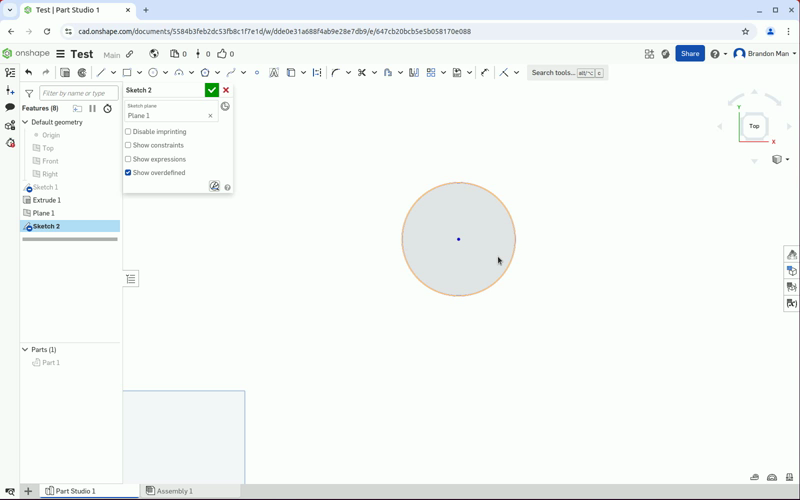
scroll(-6)
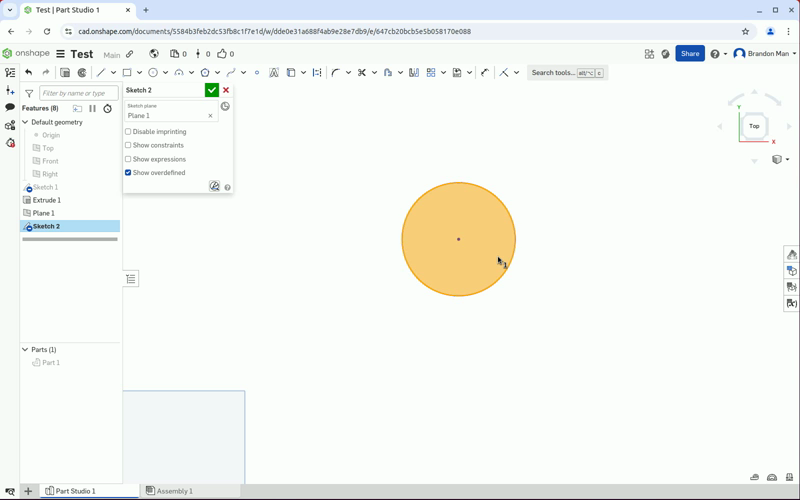
scroll(-6)
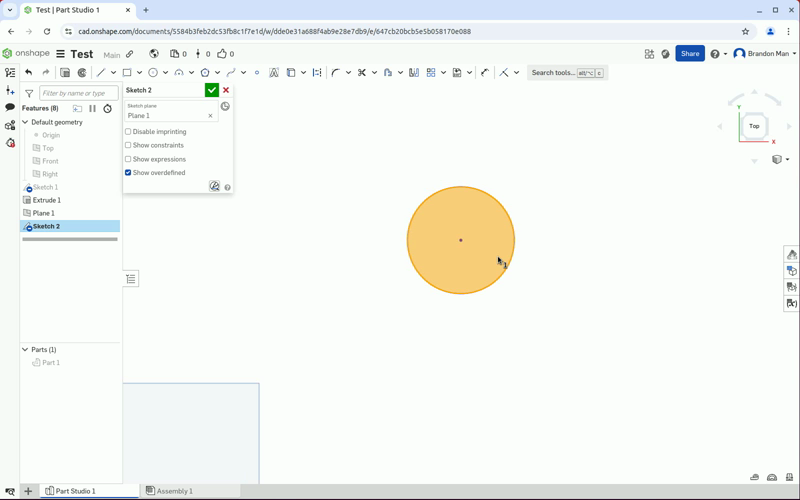
scroll(-6)
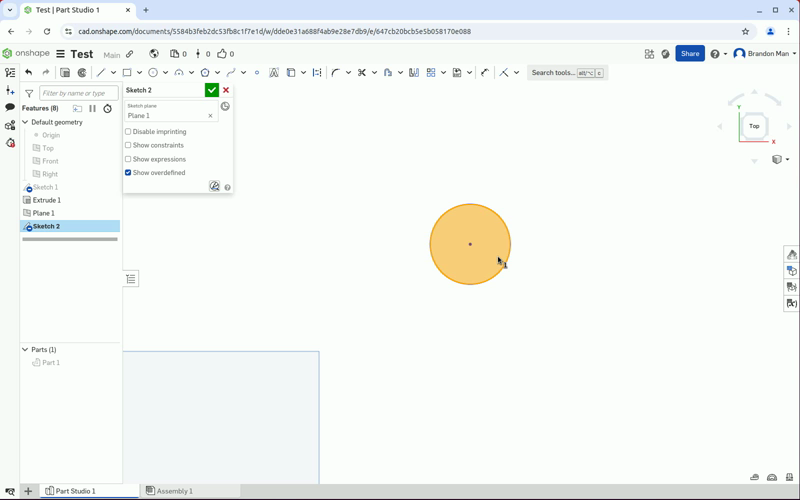
scroll(-6)
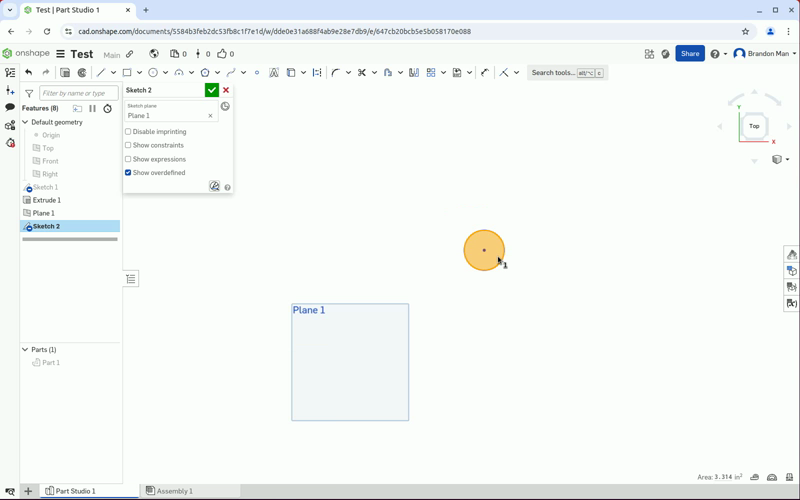
scroll(-6)
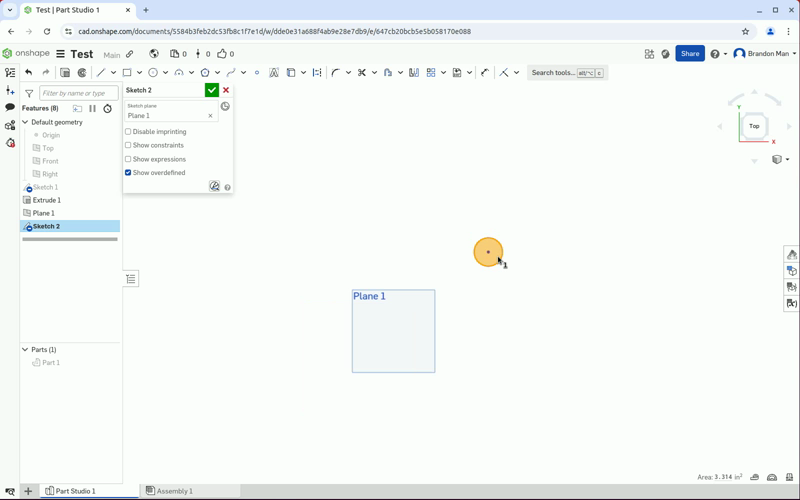
scroll(-6)
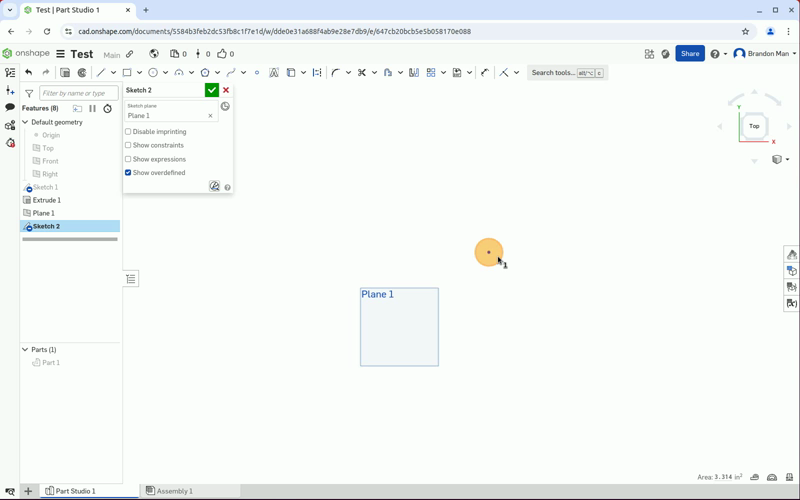
scroll(-6)
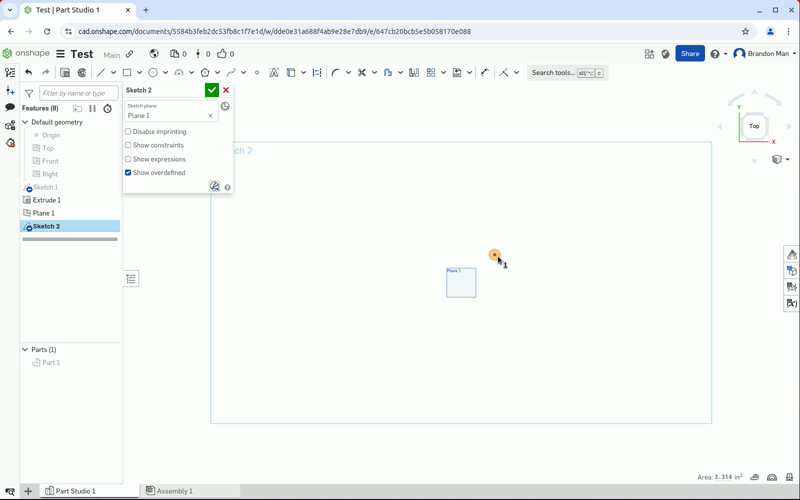
mouse_move(73, 352)
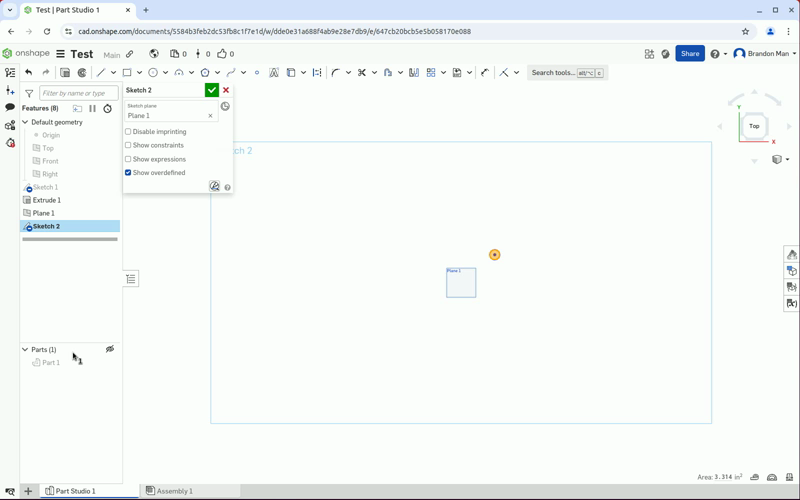
key(shift+y)
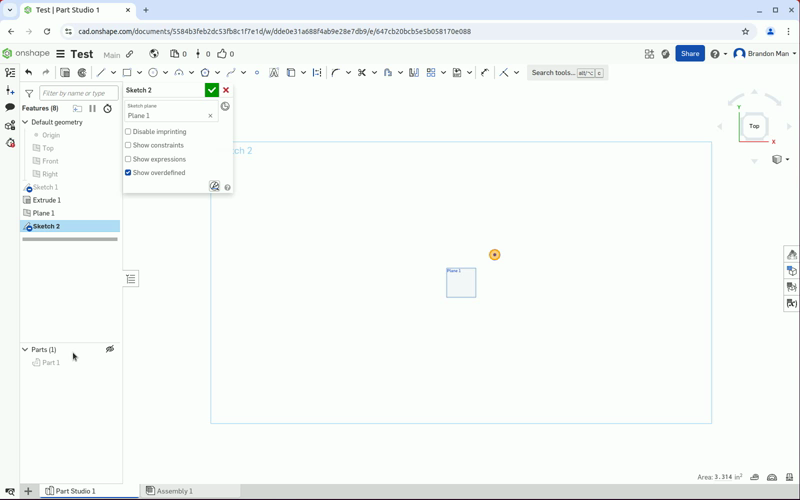
key(shift+e)
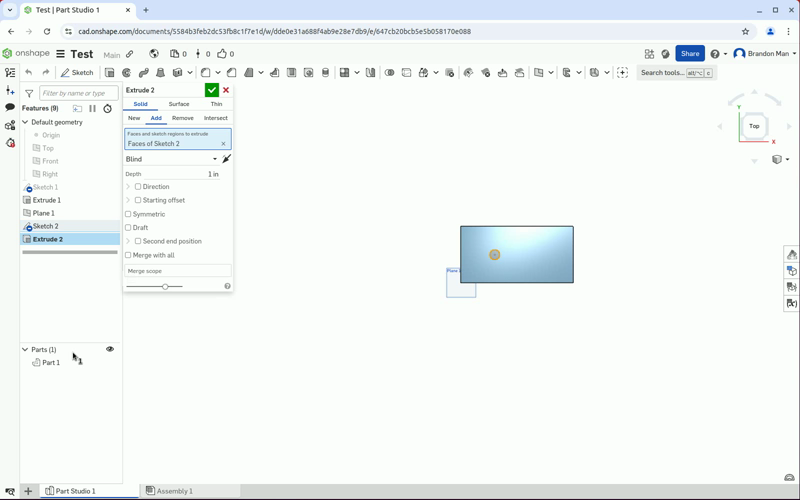
mouse_move(143, 106)
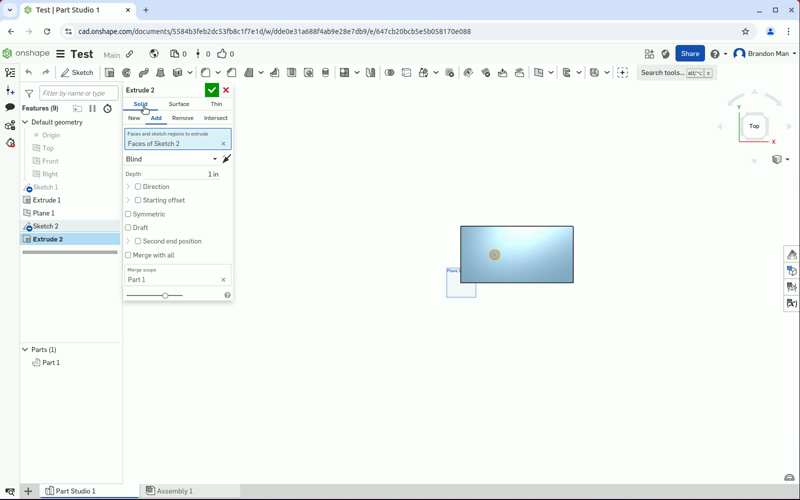
click(143, 106)
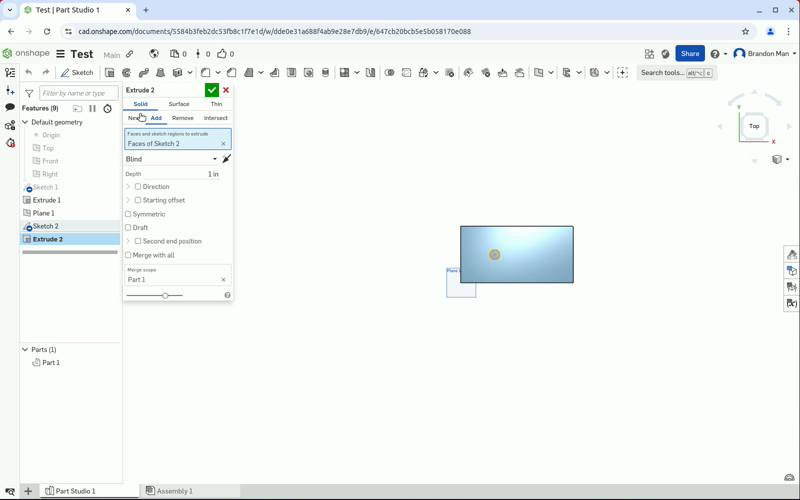
mouse_move(137, 120)
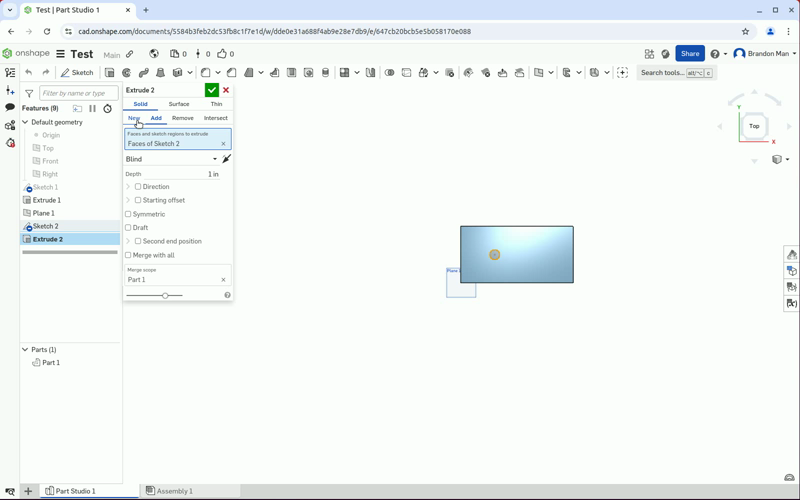
click(137, 120)
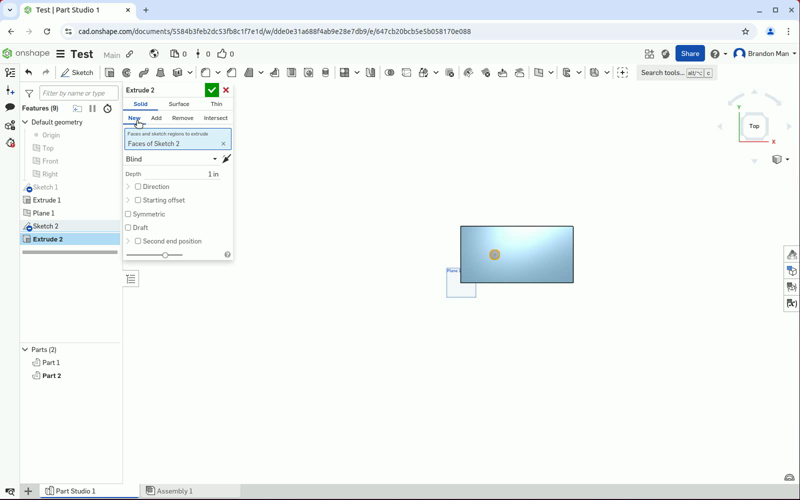
key(tab, 4)
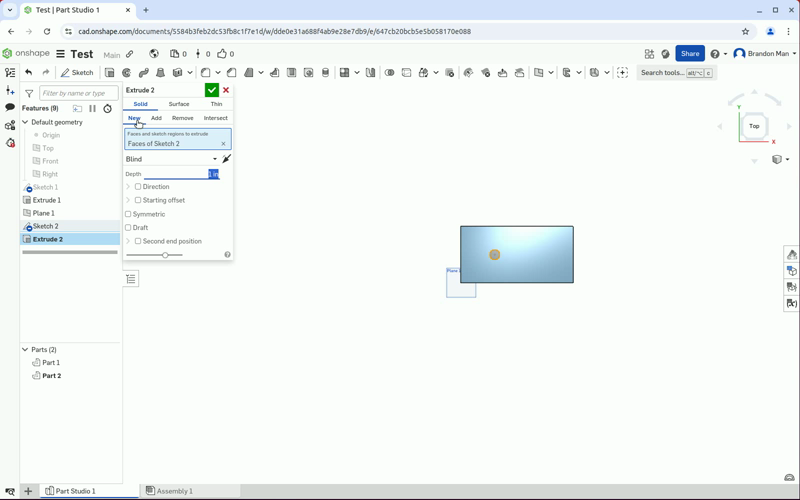
text(3.37)
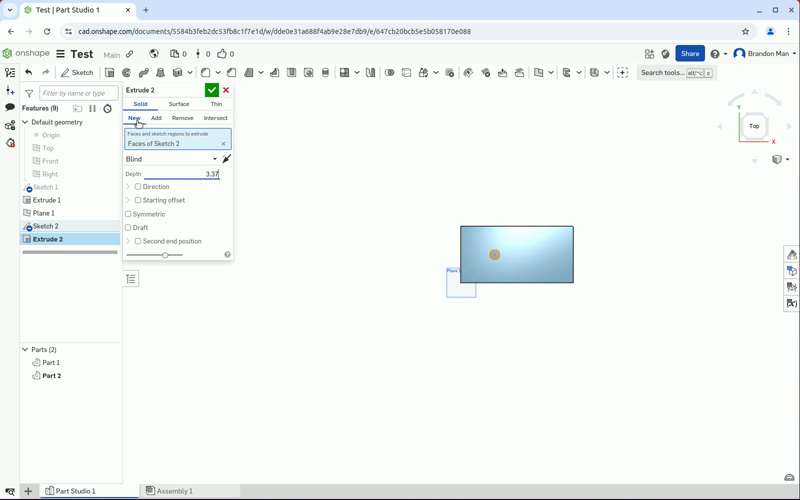
key(enter)
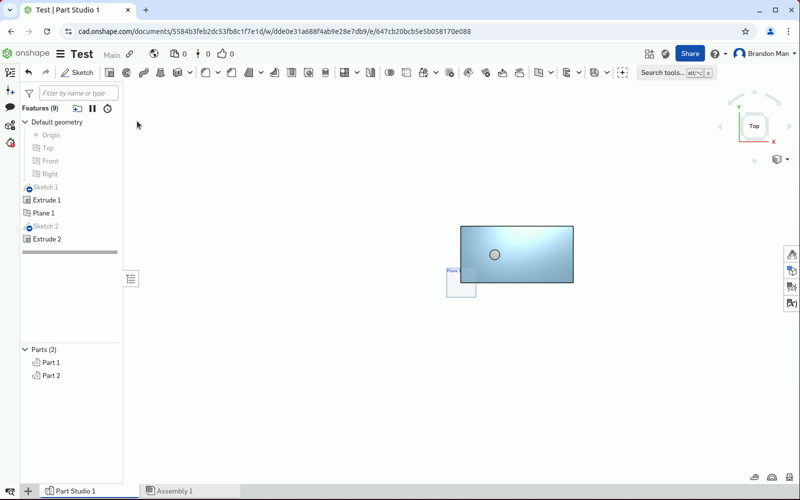
key(shift+h)
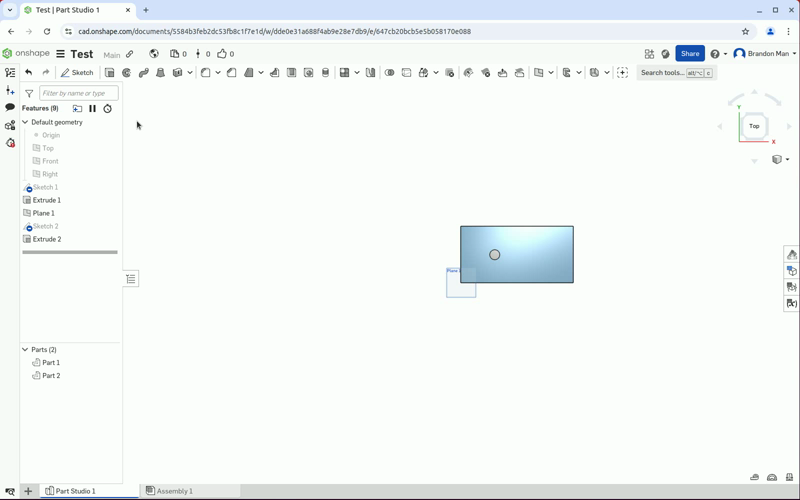
key(shift+h)
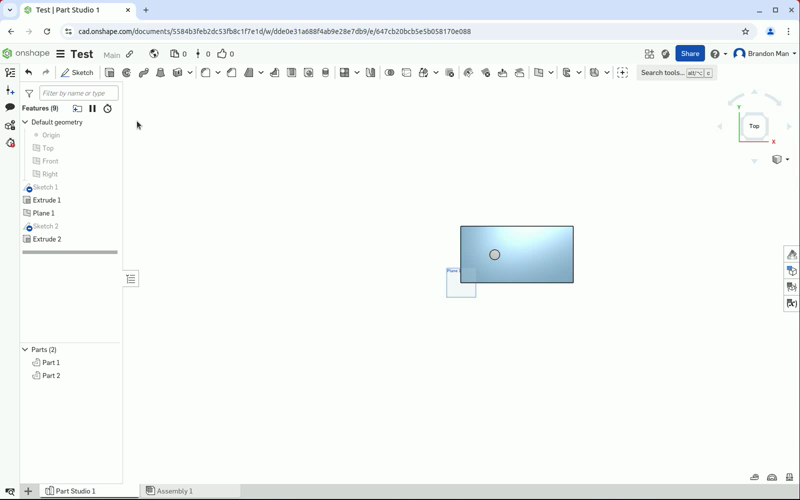
mouse_move(73, 189)
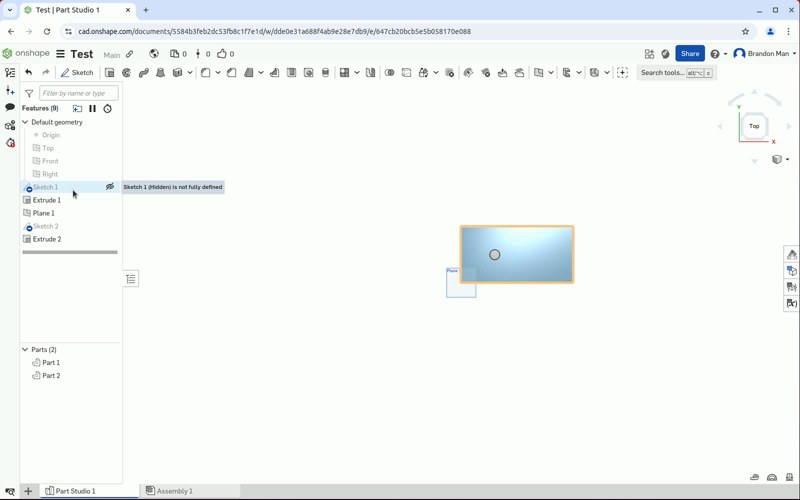
click(73, 189)
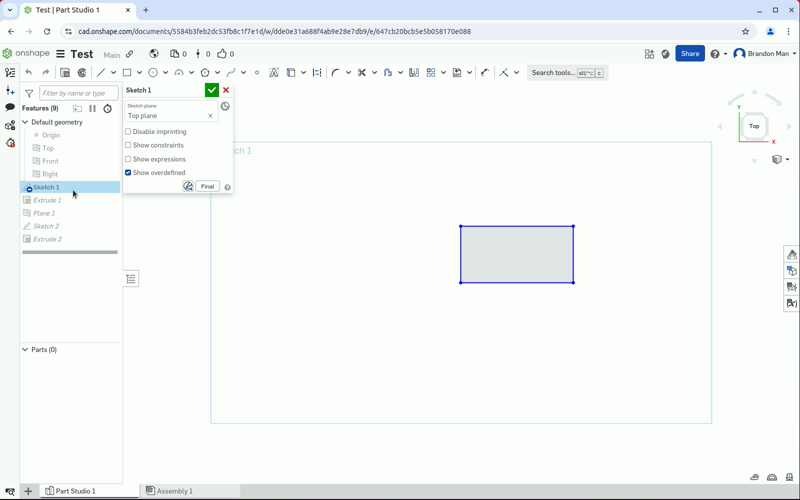
mouse_move(229, 92)
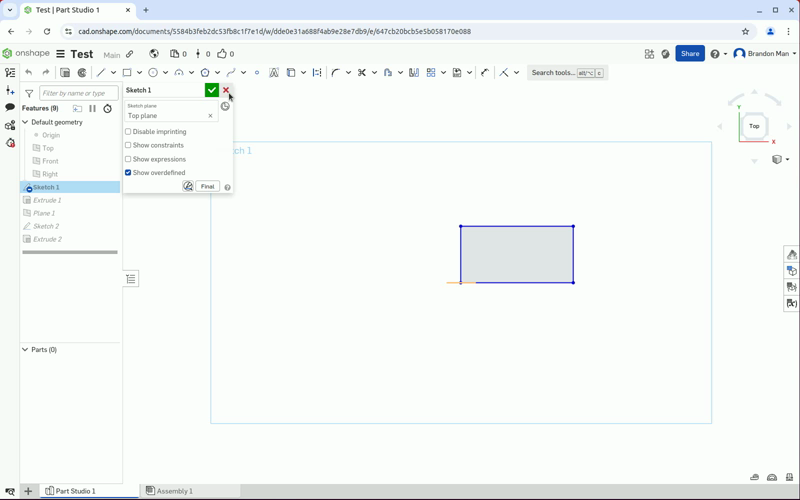
click(229, 92)
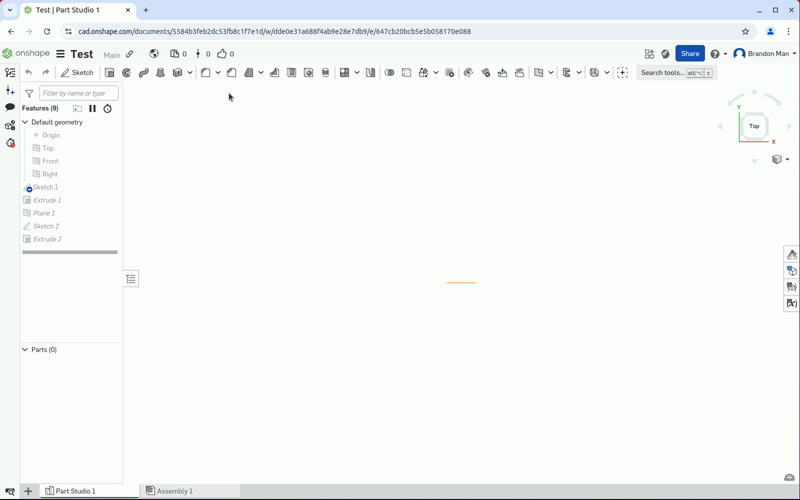
key(shift+s)
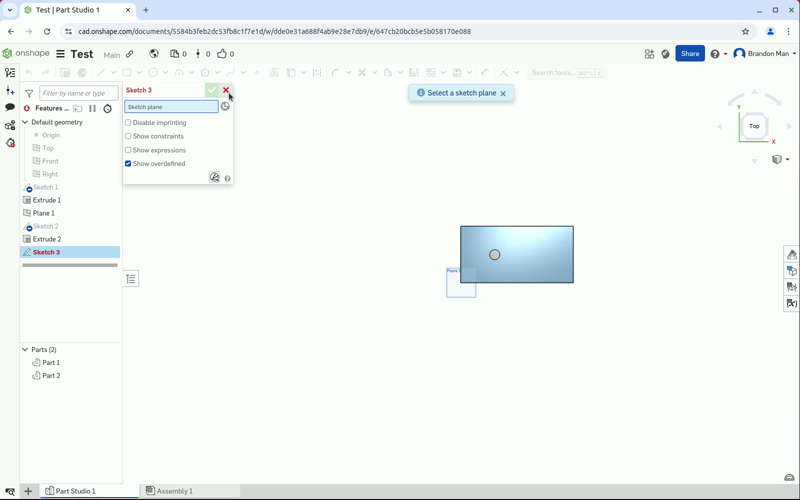
mouse_move(73, 215)
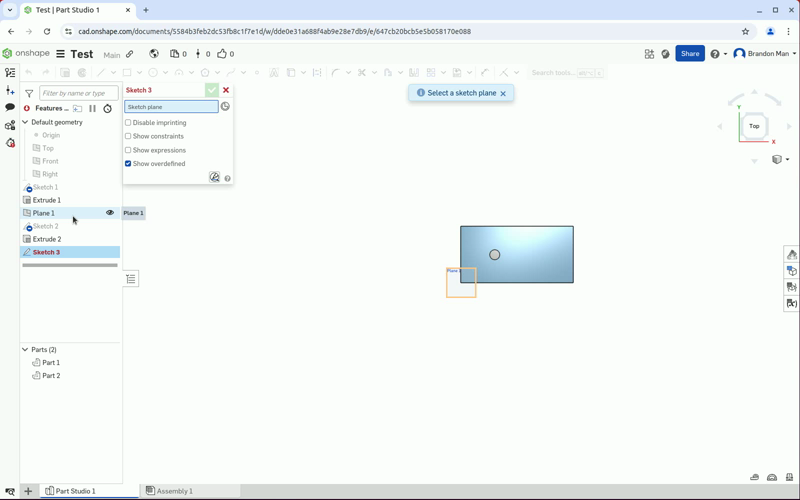
click(73, 215)
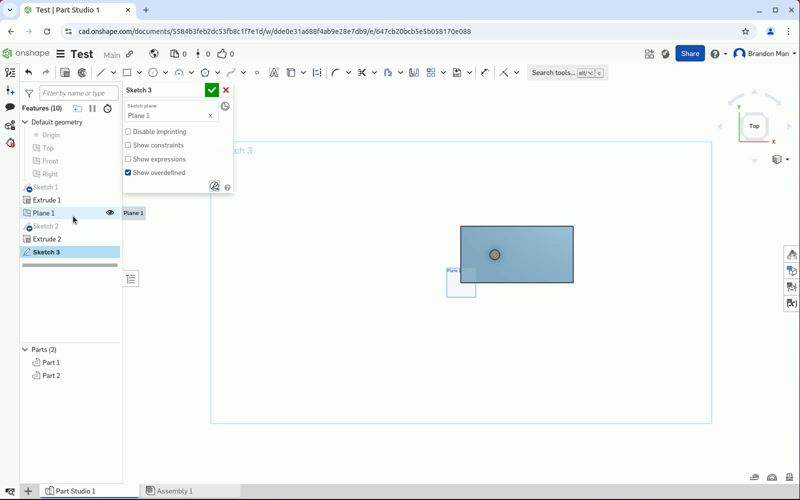
mouse_move(73, 352)
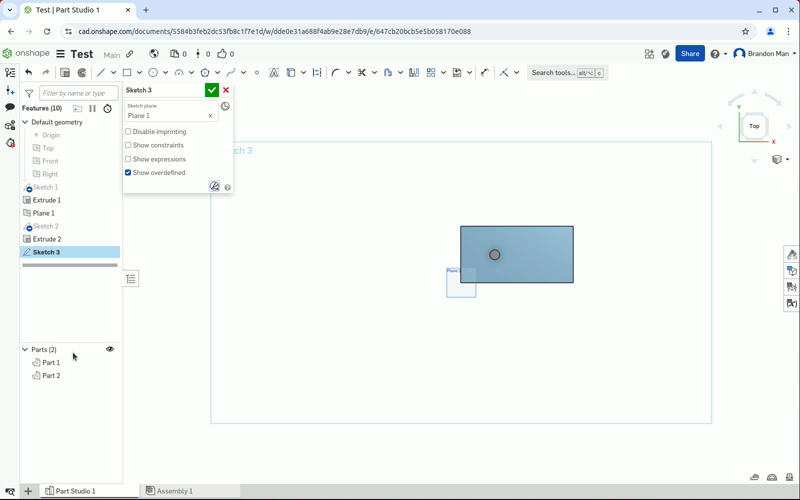
key(y)
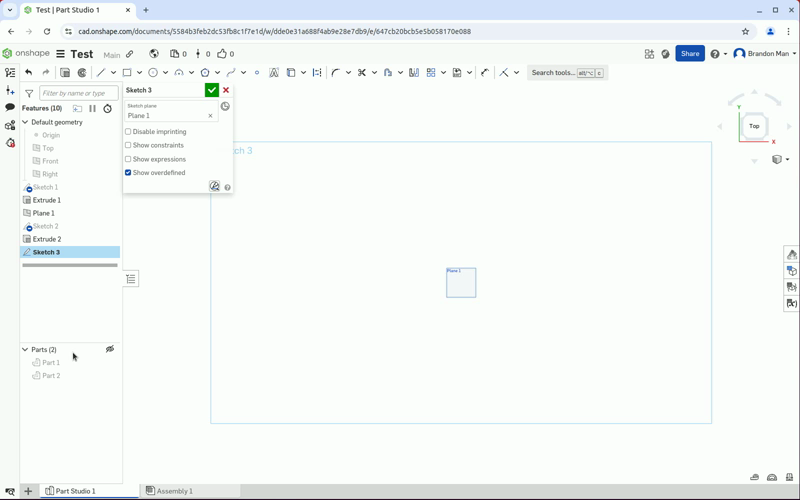
key(c)
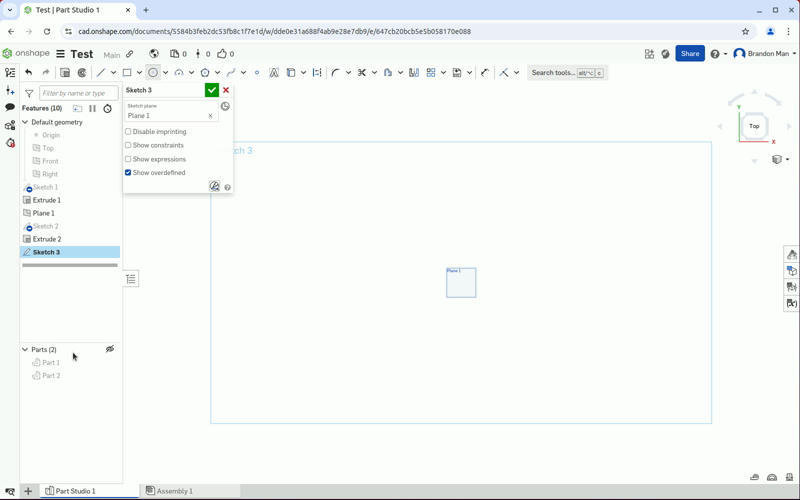
key_down(shift)
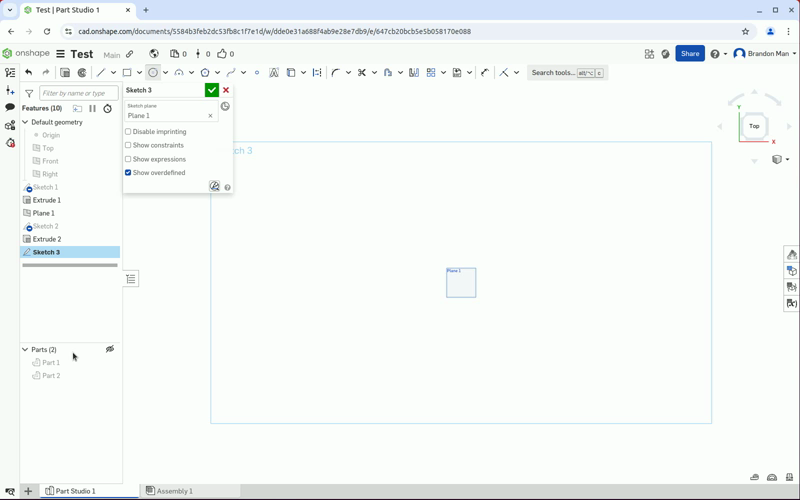
mouse_move(540, 254)
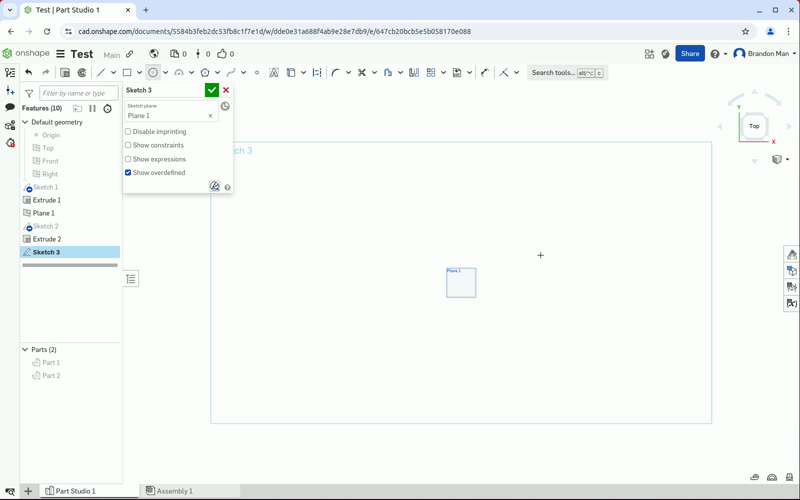
click(540, 254)
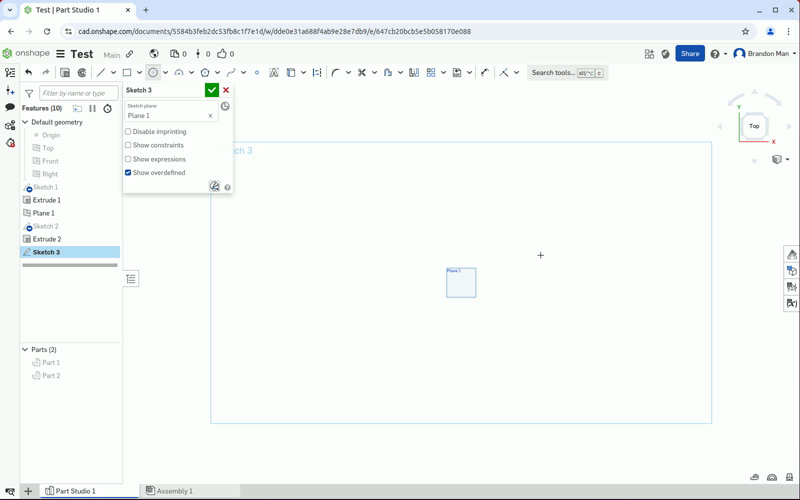
key_up(shift)
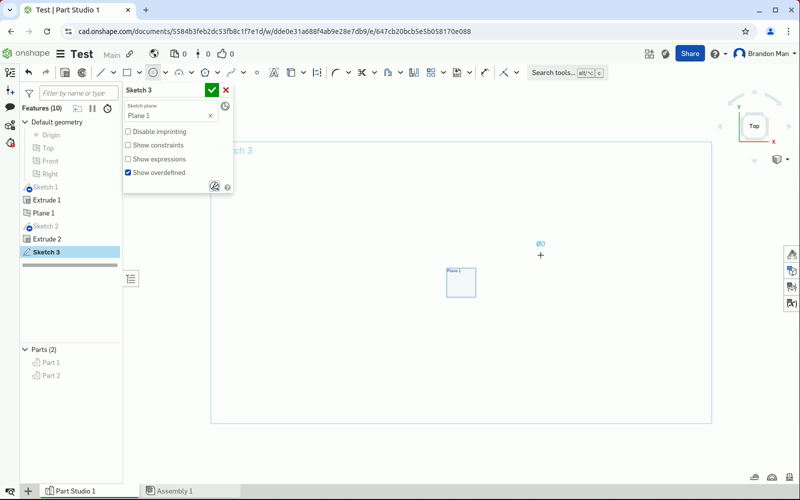
mouse_move(545, 254)
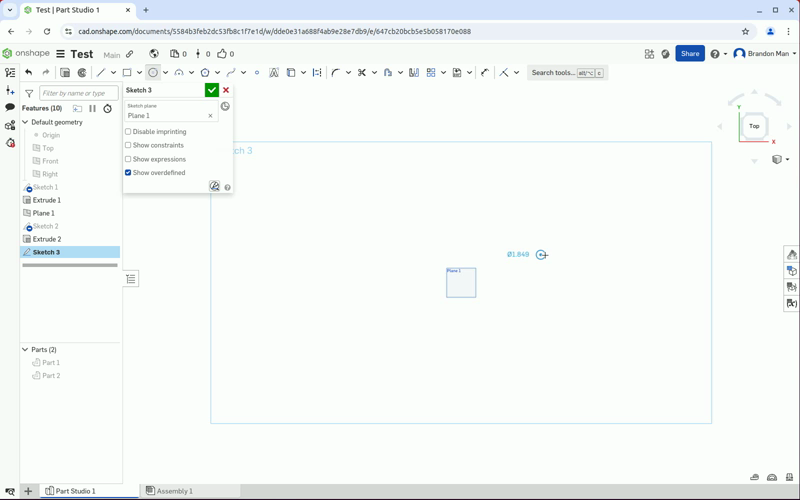
click(545, 254)
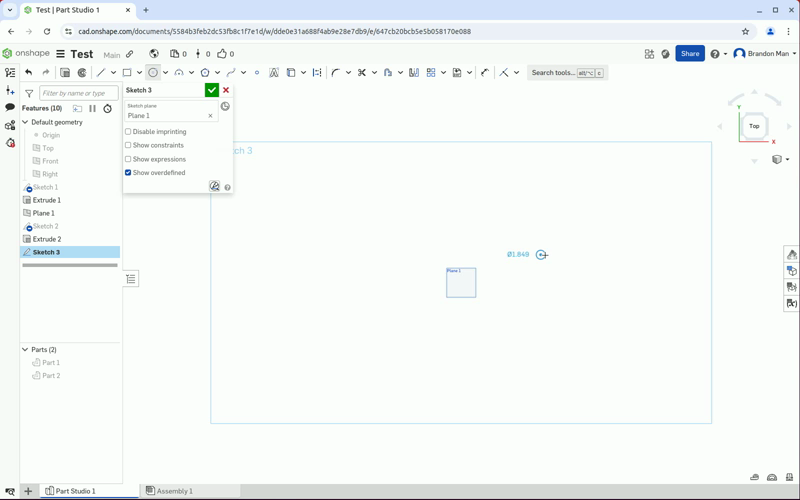
key(esc)
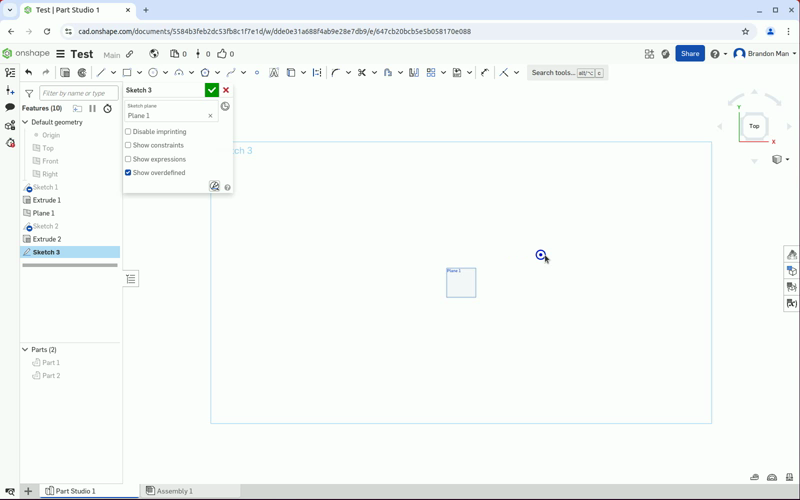
mouse_move(541, 251)
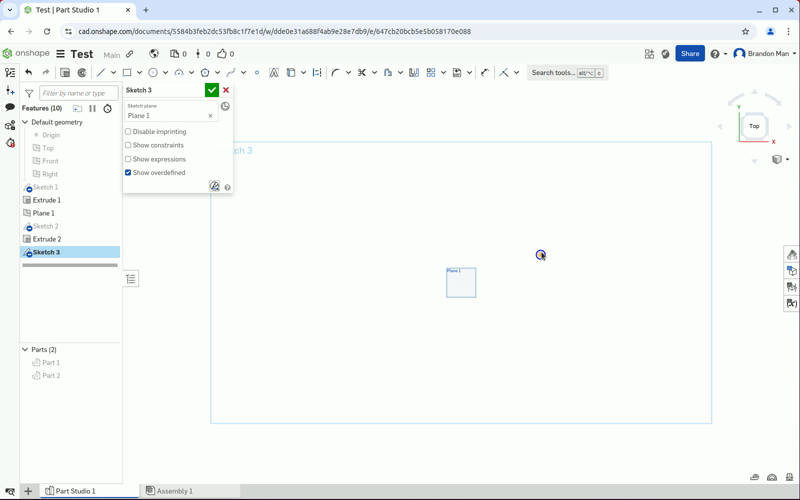
scroll(6)
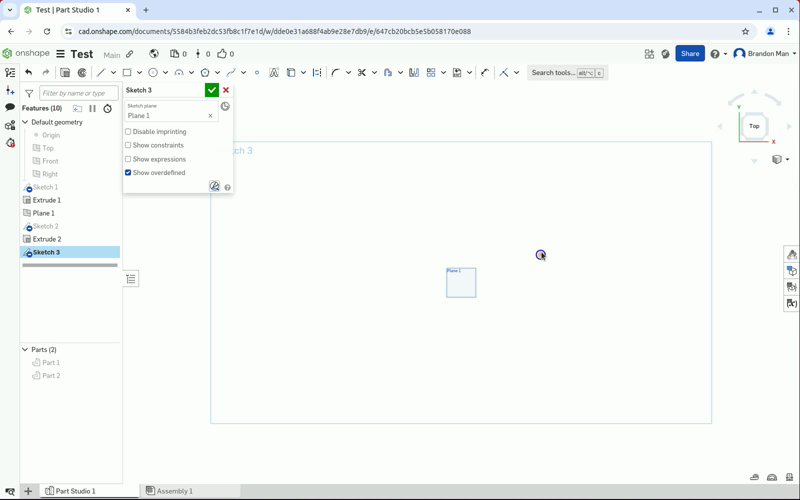
scroll(6)
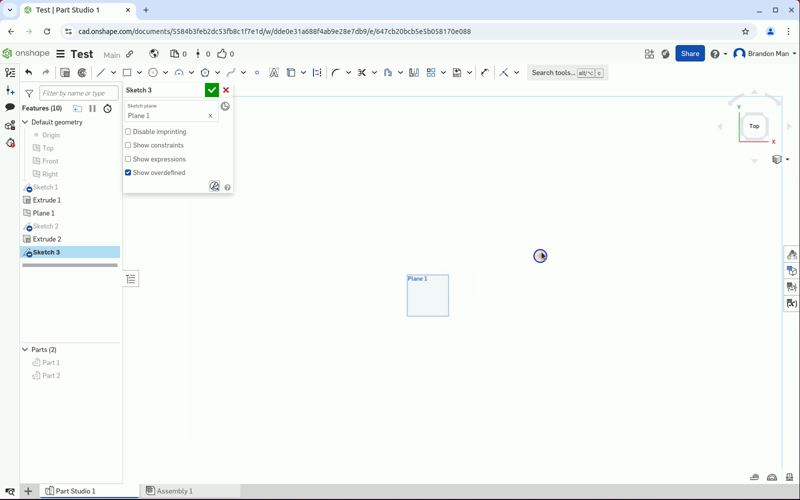
scroll(6)
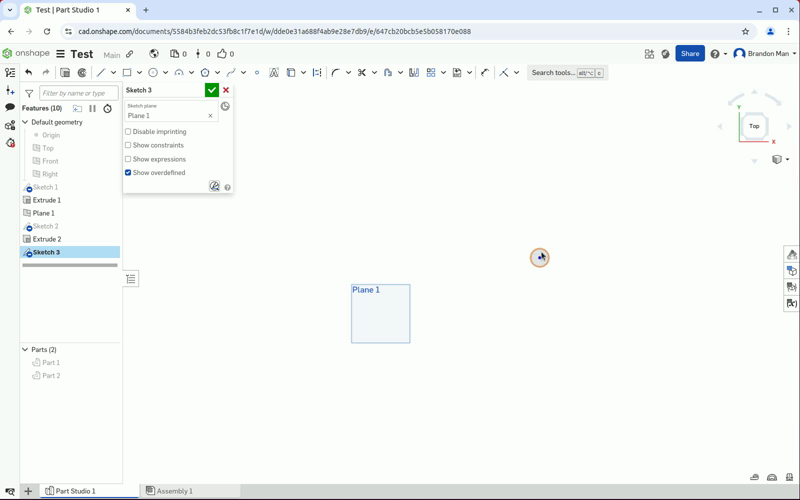
scroll(6)
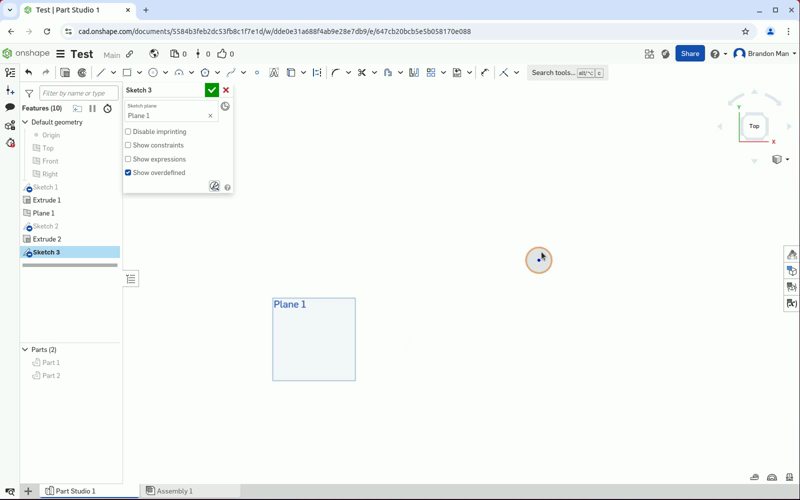
scroll(6)
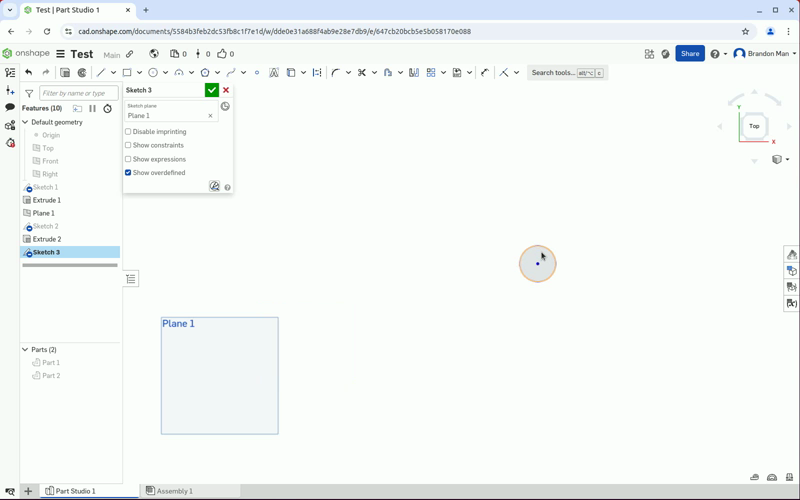
scroll(6)
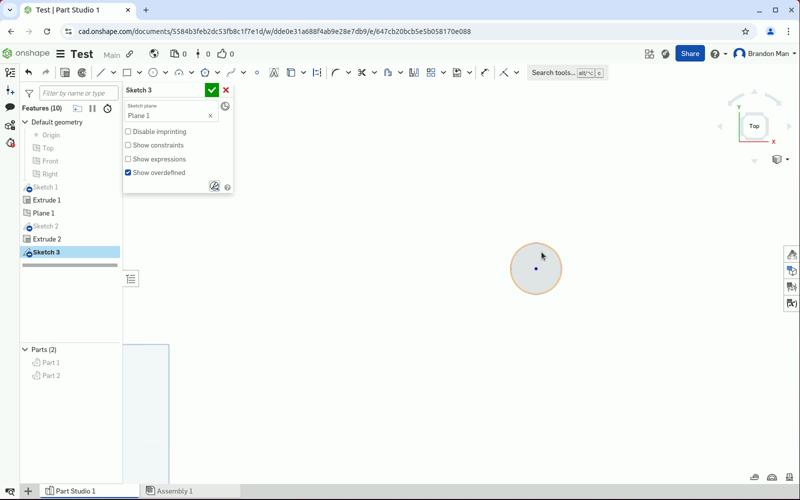
scroll(6)
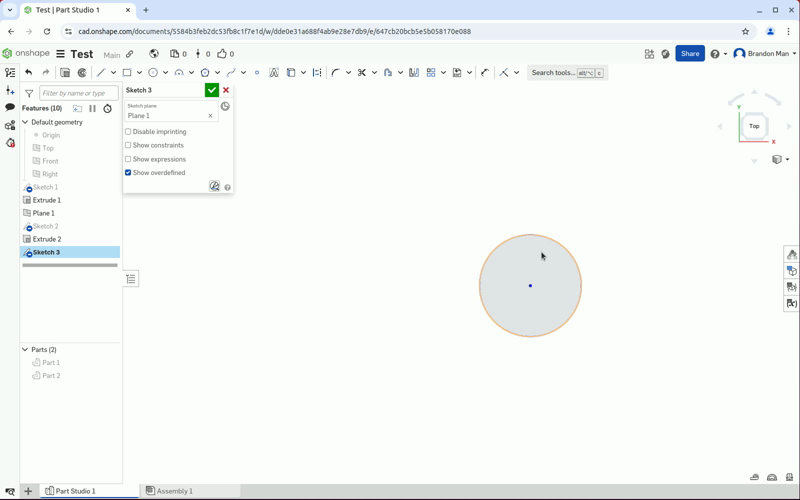
click(541, 251)
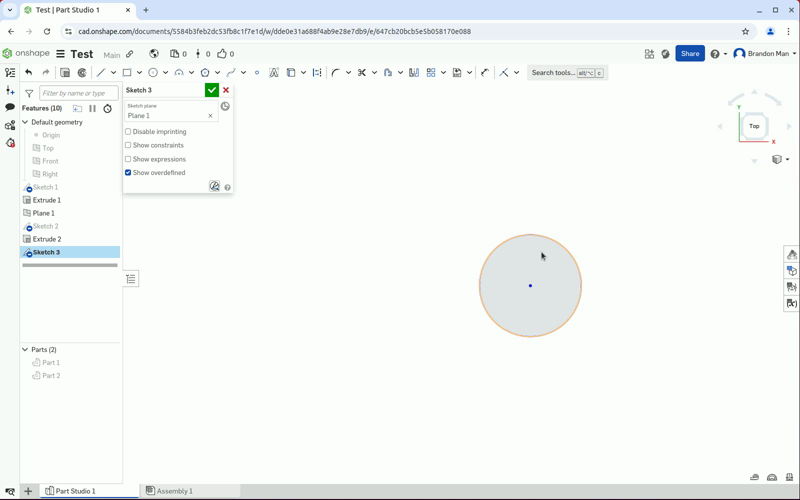
scroll(-6)
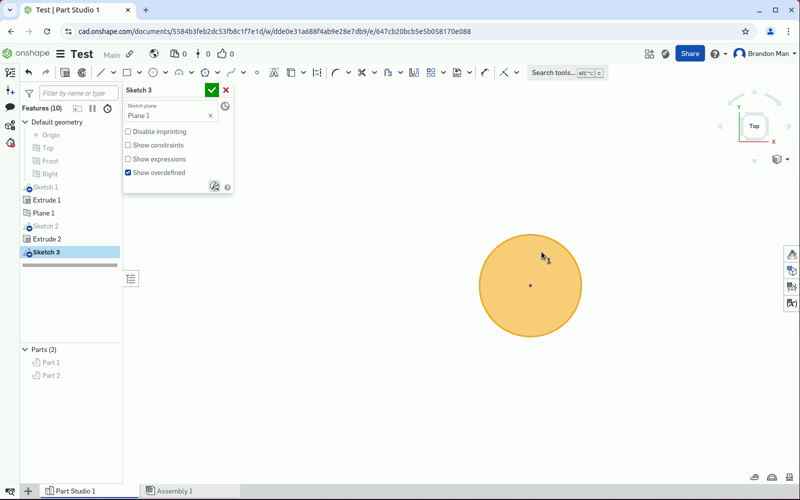
scroll(-6)
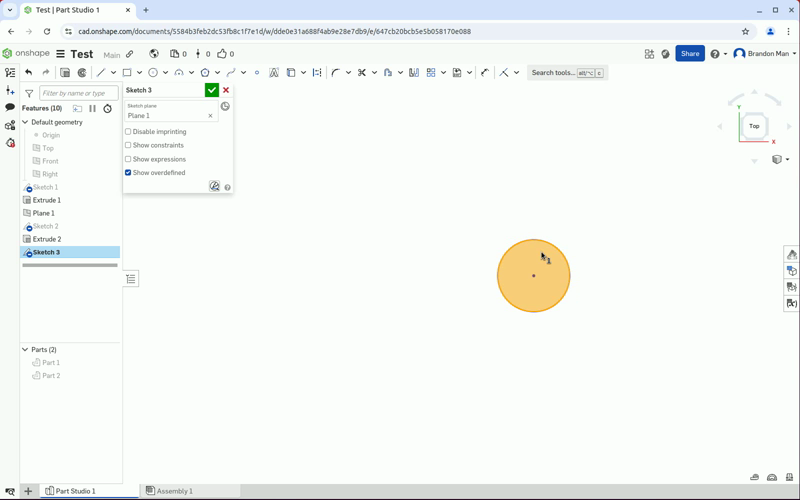
scroll(-6)
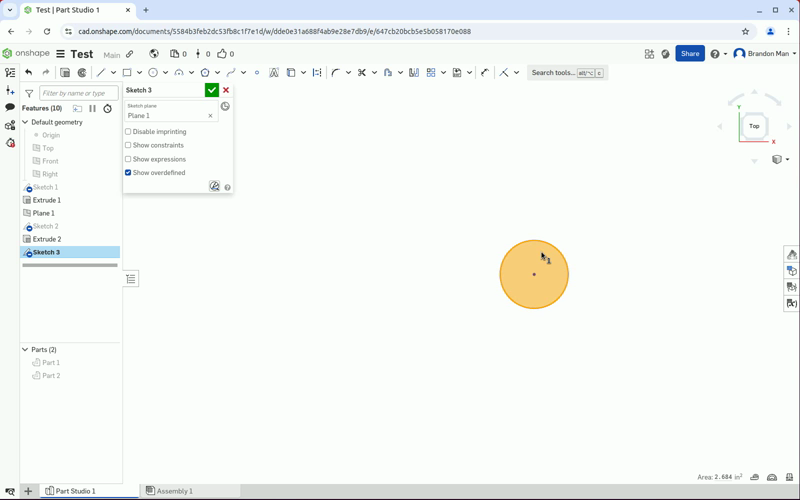
scroll(-6)
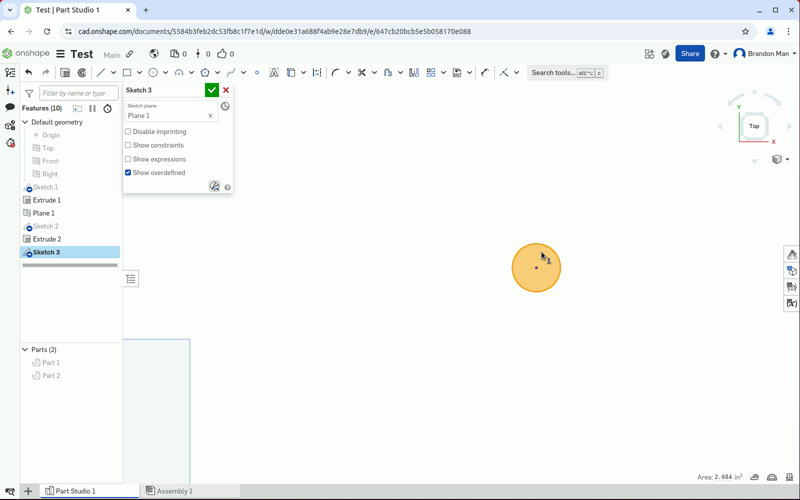
scroll(-6)
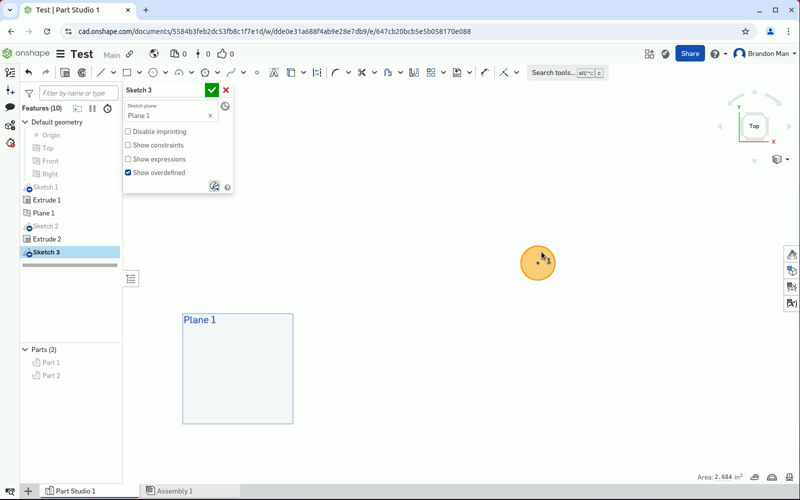
scroll(-6)
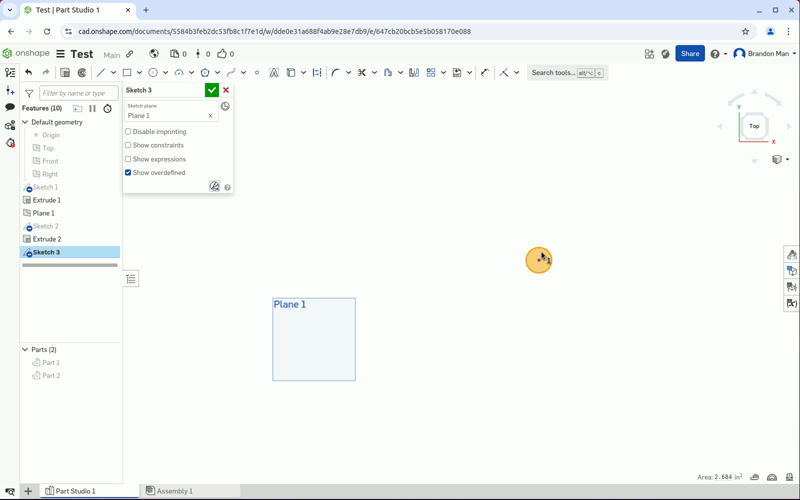
scroll(-6)
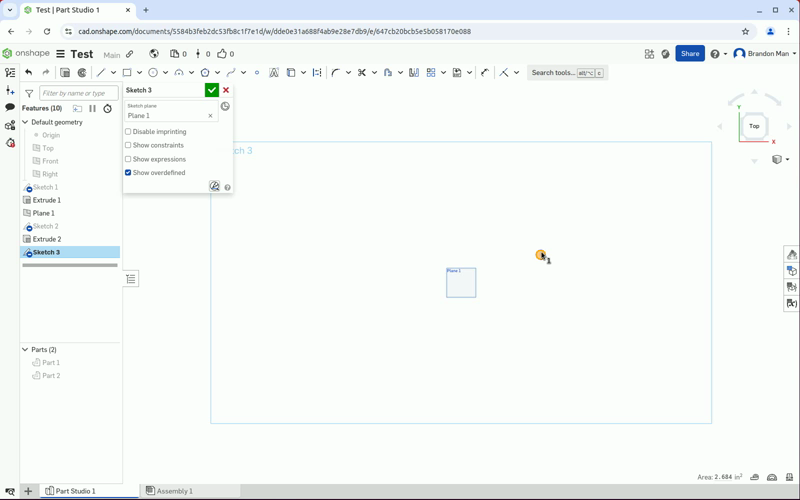
mouse_move(73, 352)
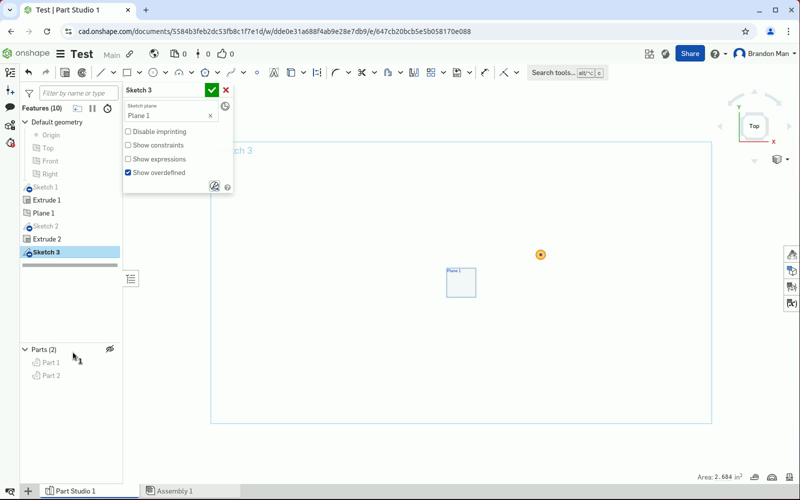
key(shift+y)
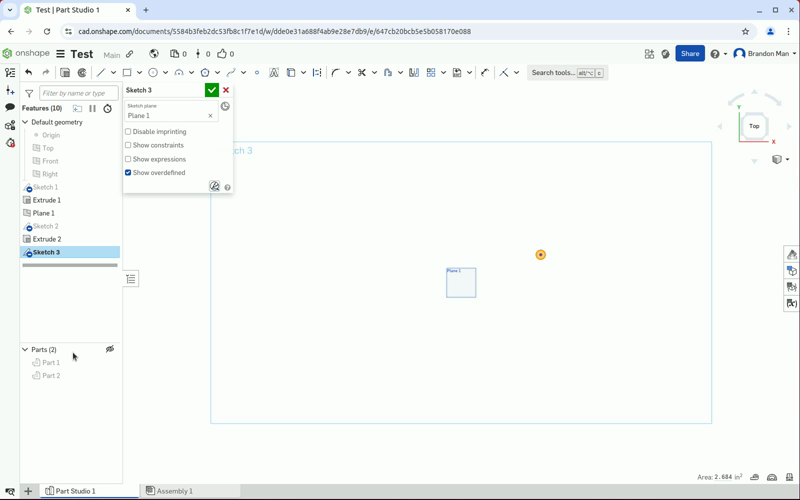
key(shift+e)
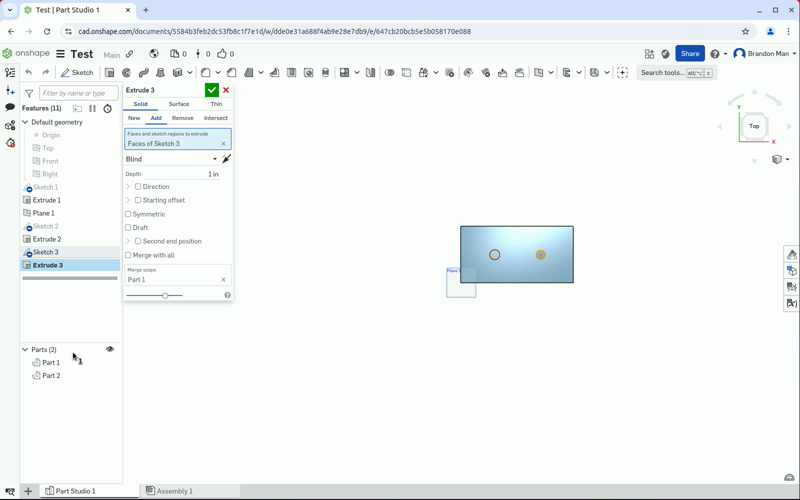
mouse_move(143, 106)
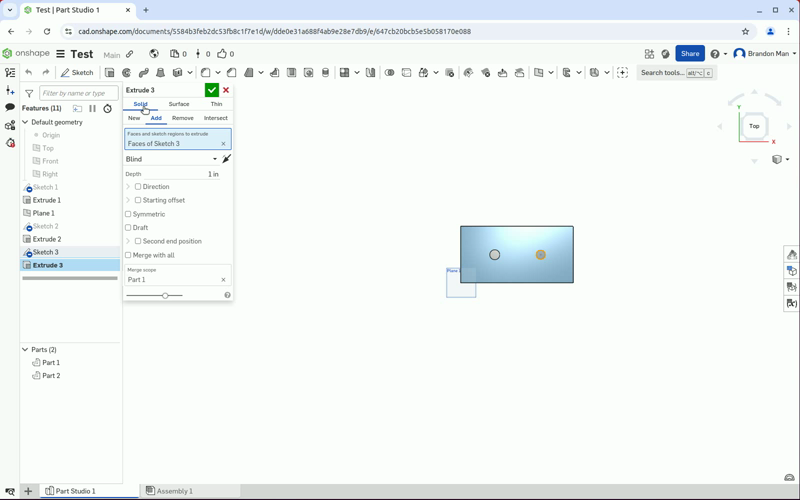
click(143, 106)
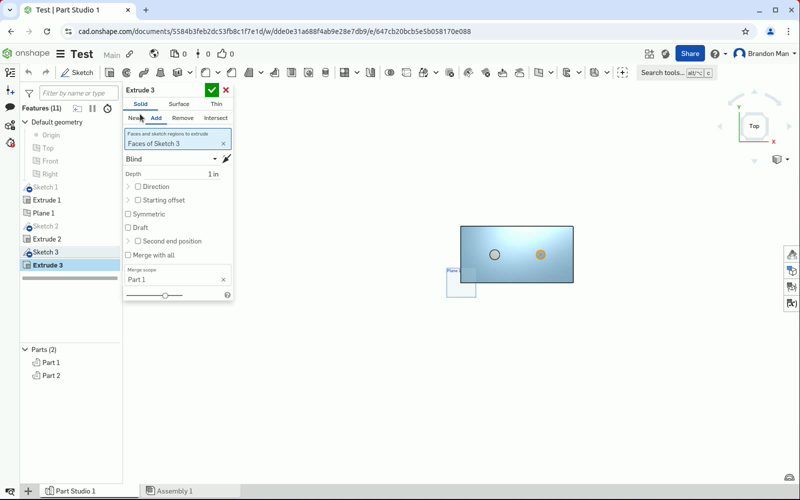
mouse_move(137, 120)
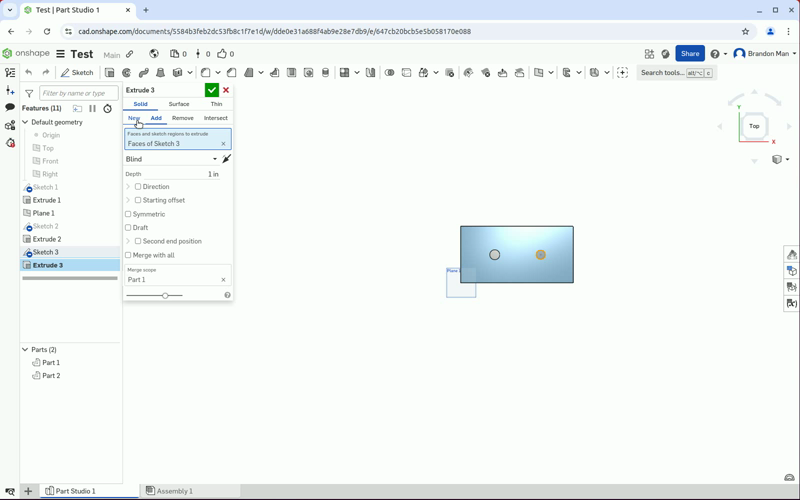
click(137, 120)
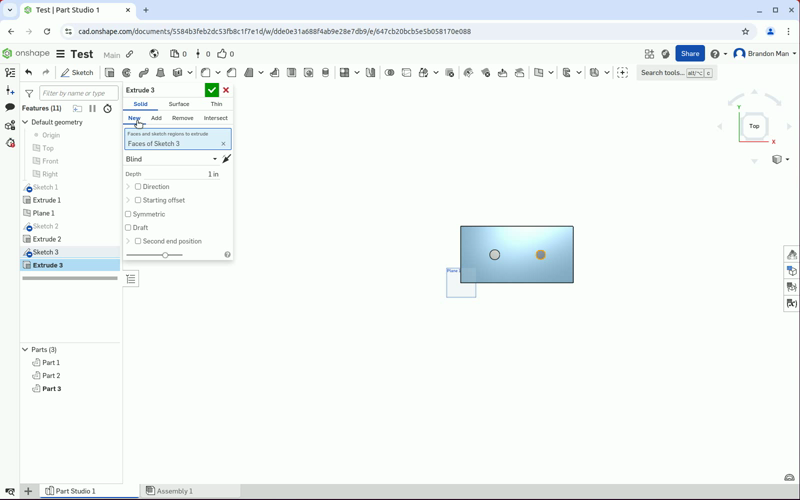
key(tab, 4)
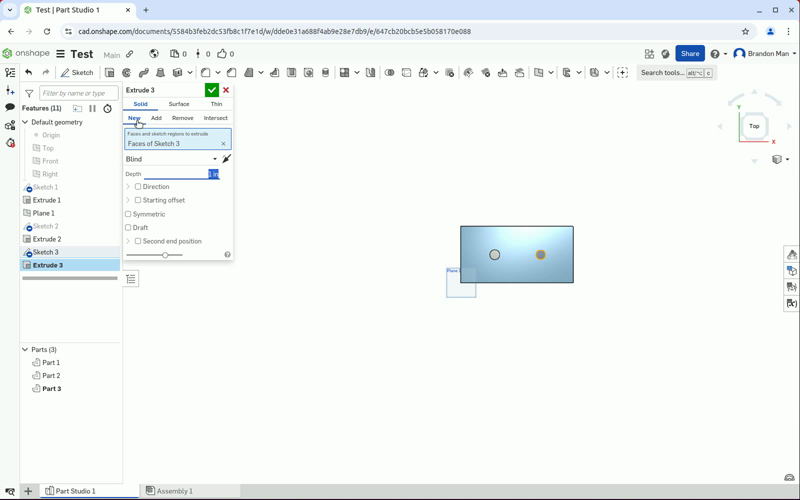
text(3.37)
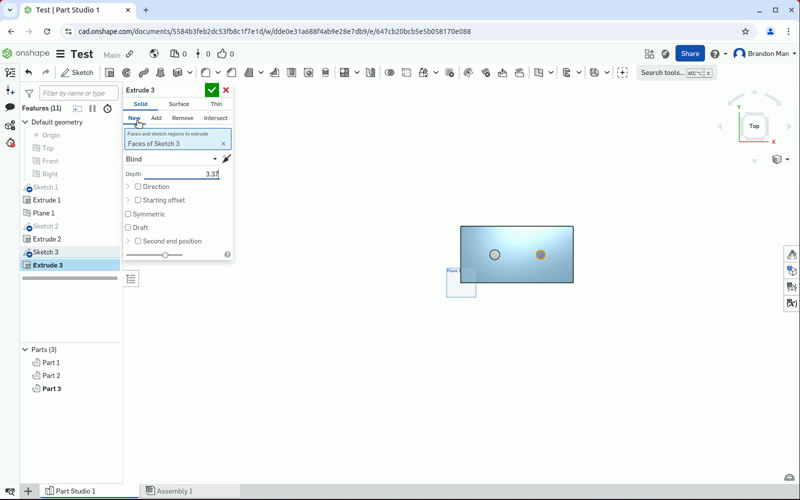
key(enter)
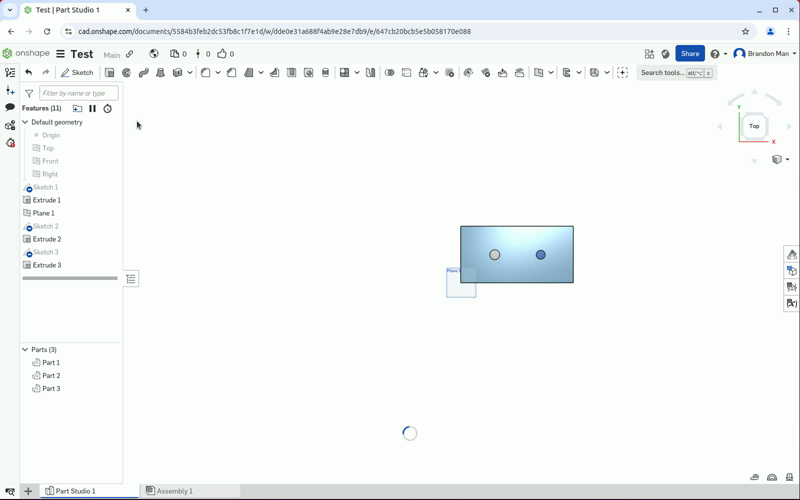
key(shift+h)
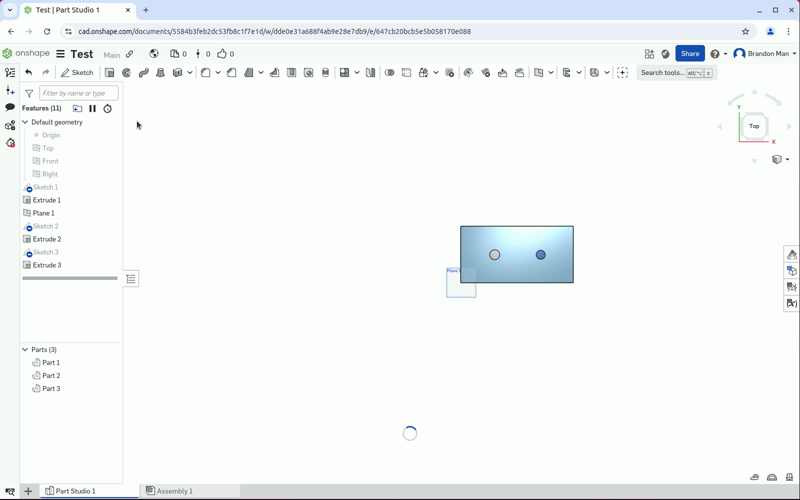
key(shift+h)
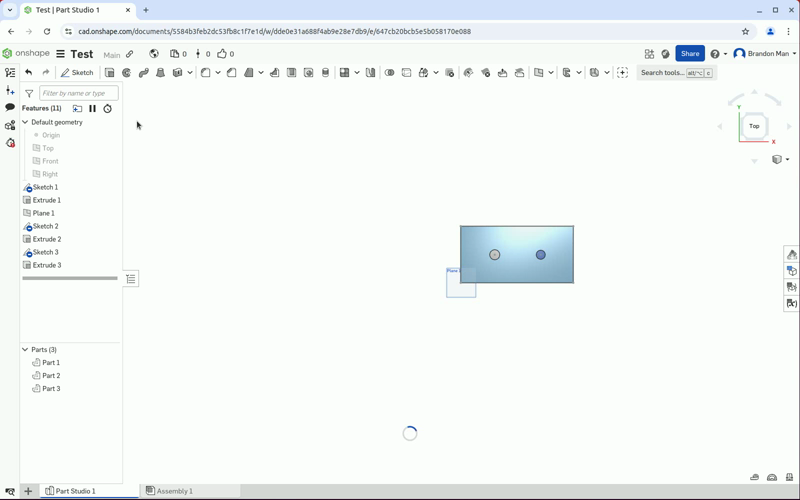
key(shift+7)
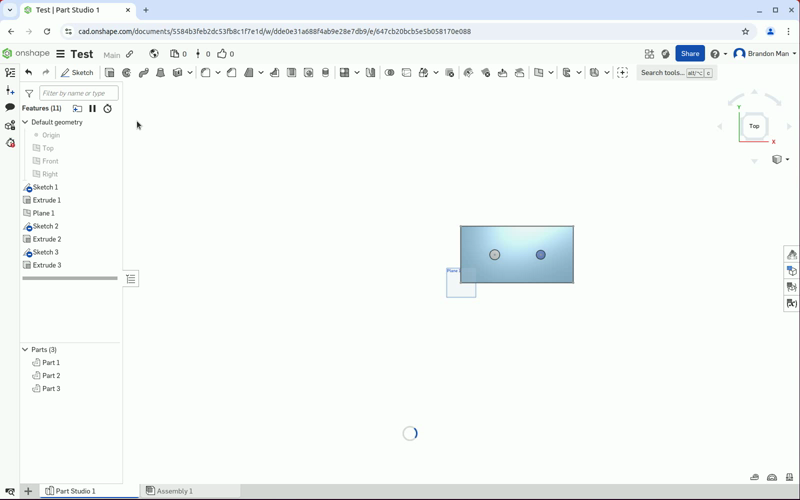
key(up, 3)
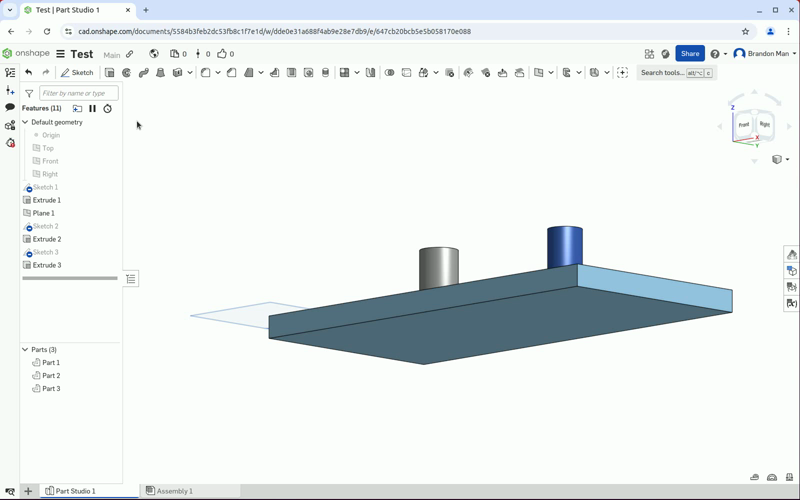
key(left, 3)
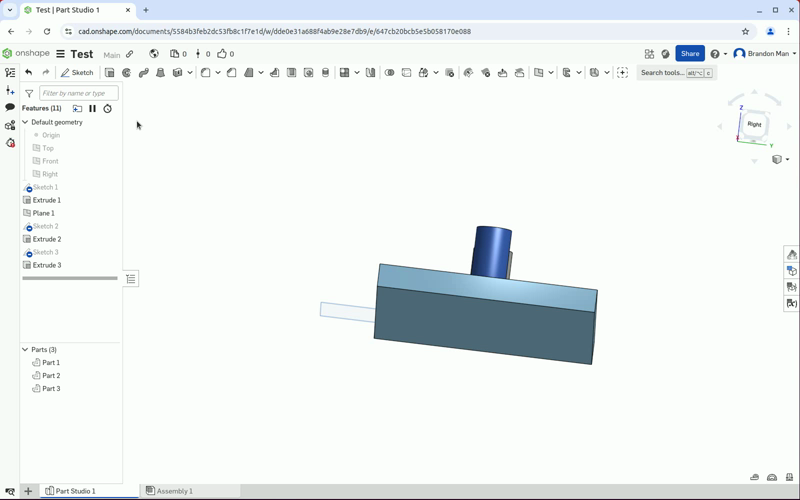
key(right, 3)
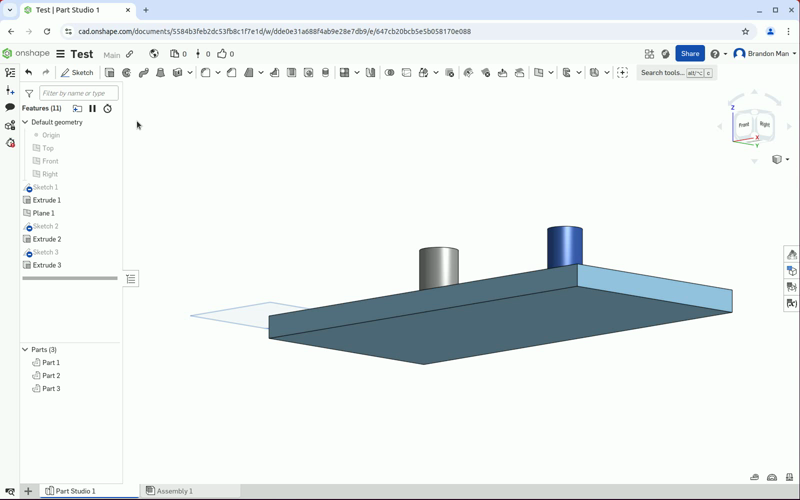
key(down, 3)
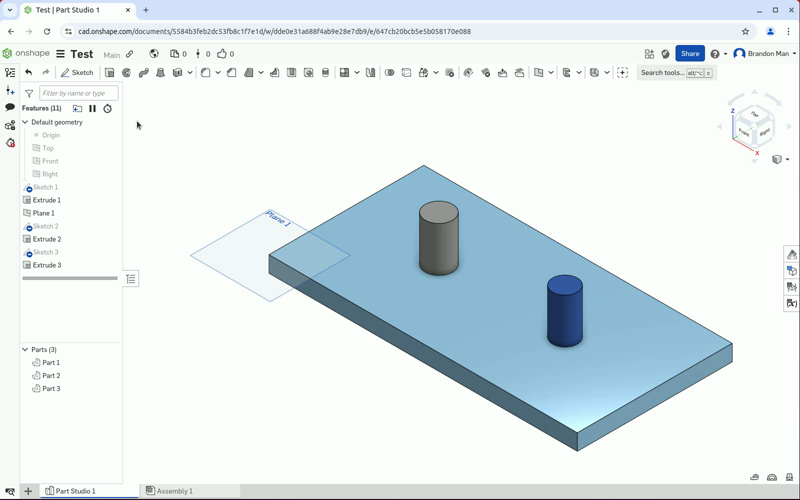
mouse_move(73, 189)
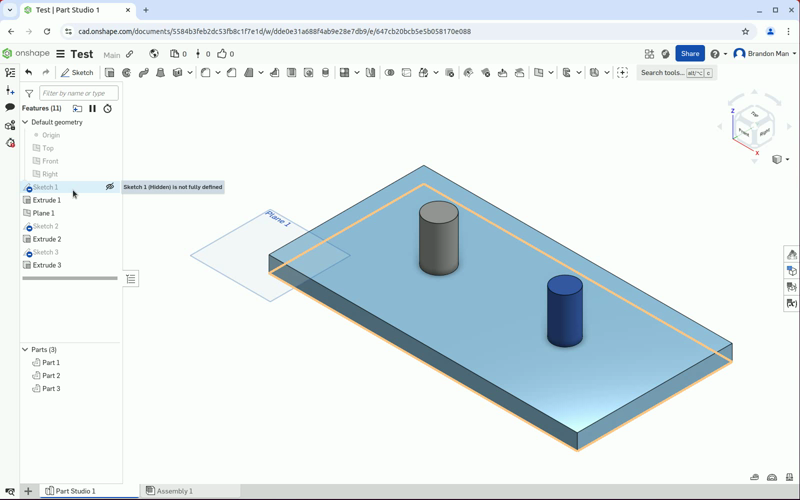
click(73, 189)